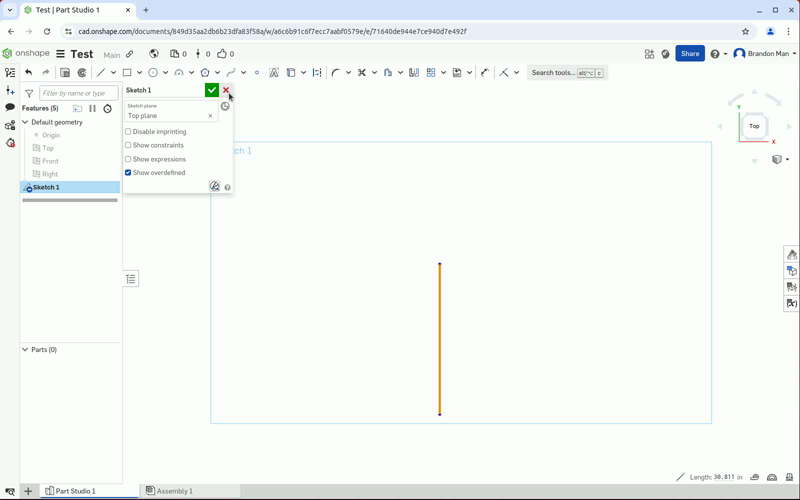
key(shift+h)
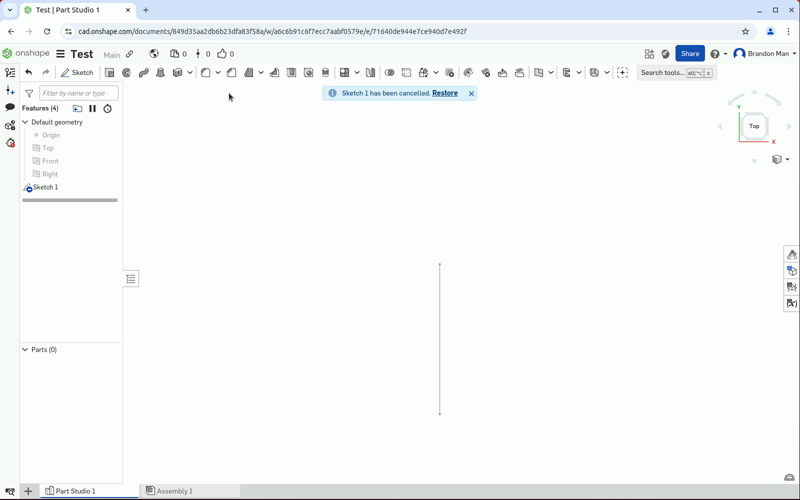
mouse_move(73, 352)
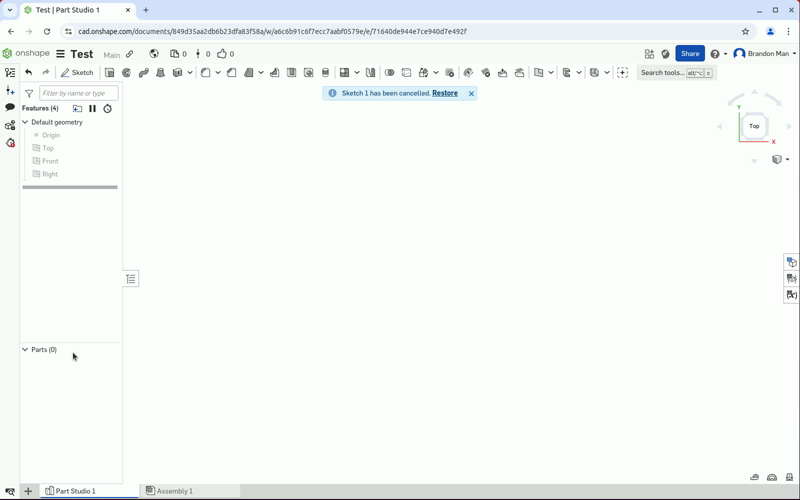
key(y)
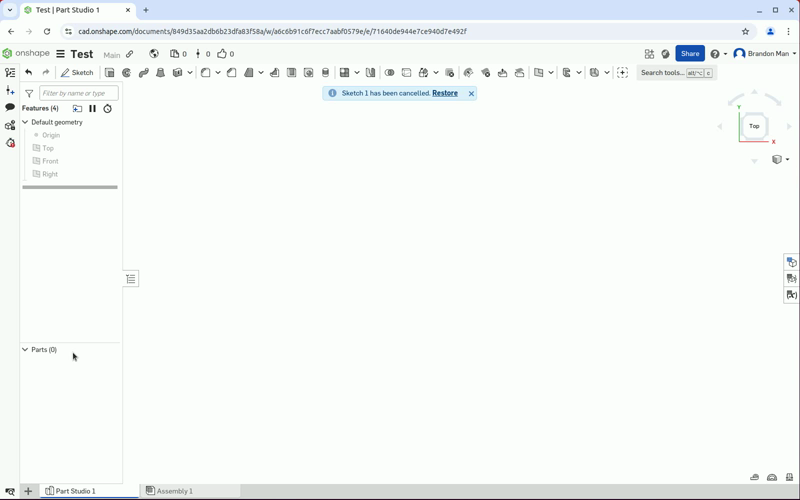
key(shift+p)
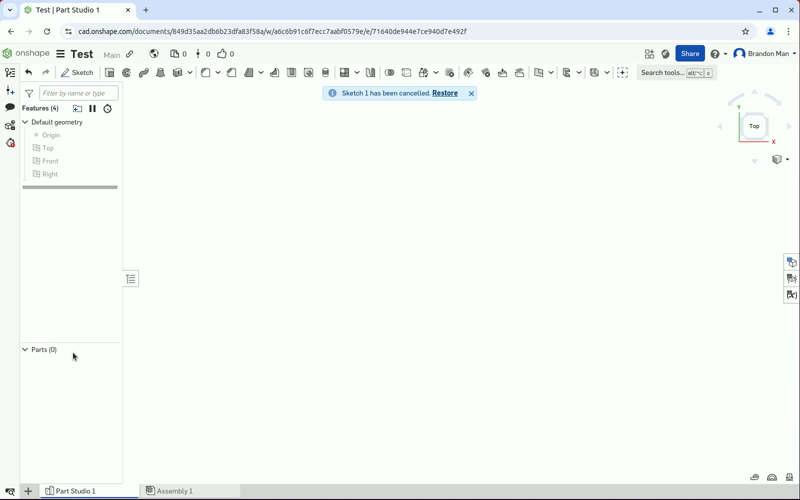
key(space)
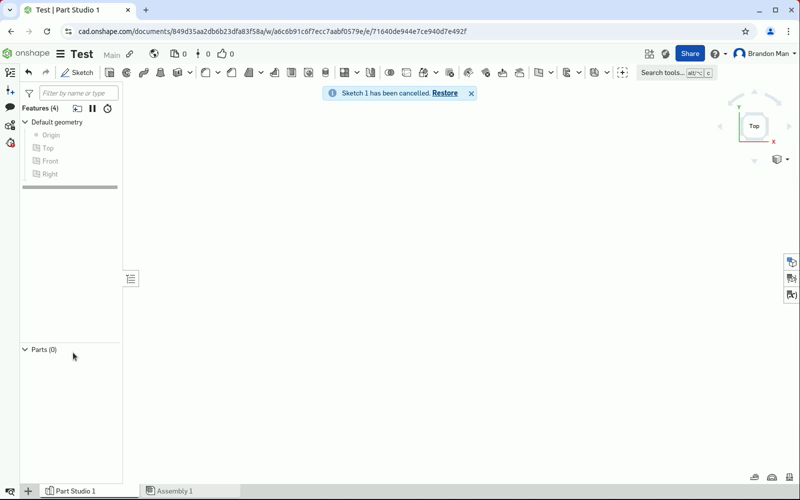
key_down(shift)
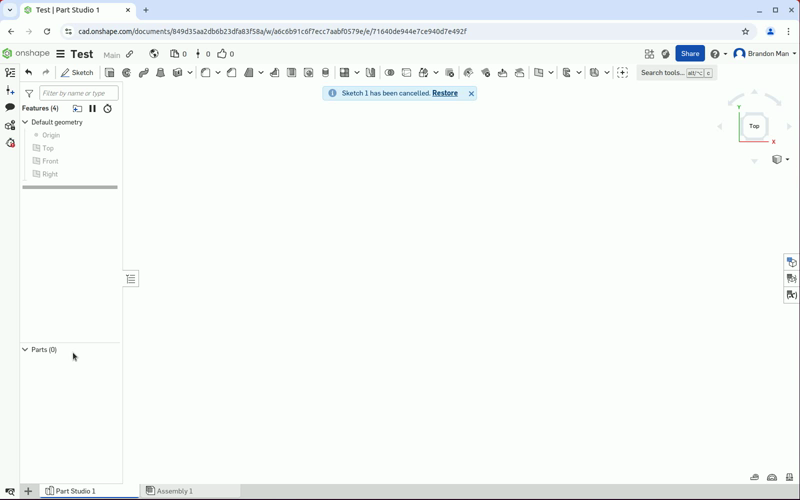
key(up)
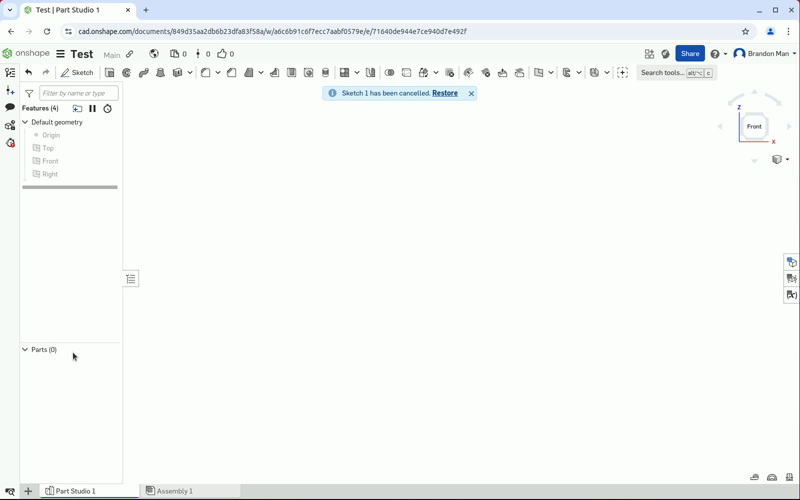
key_up(shift)
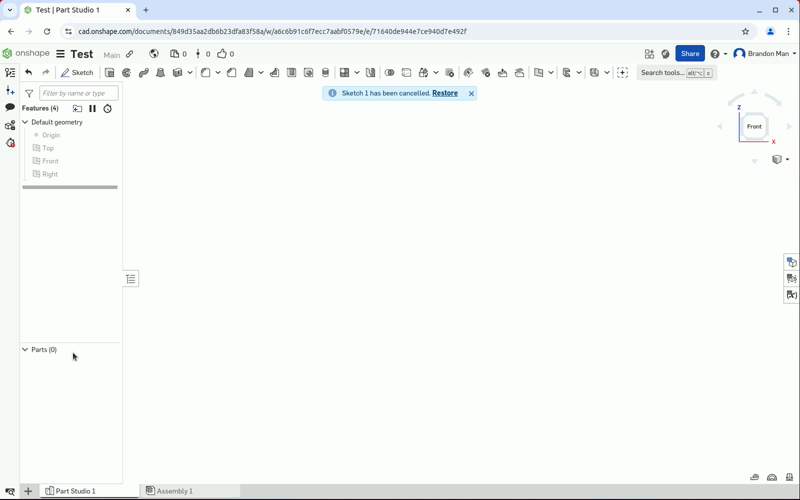
mouse_move(73, 352)
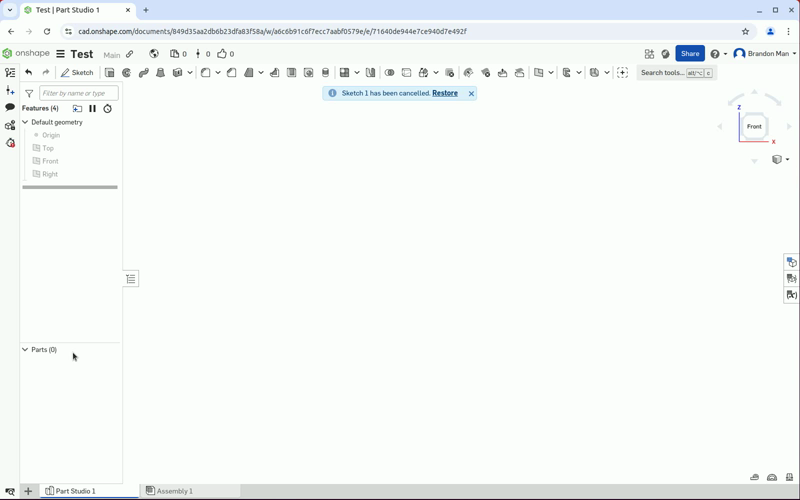
key(shift+y)
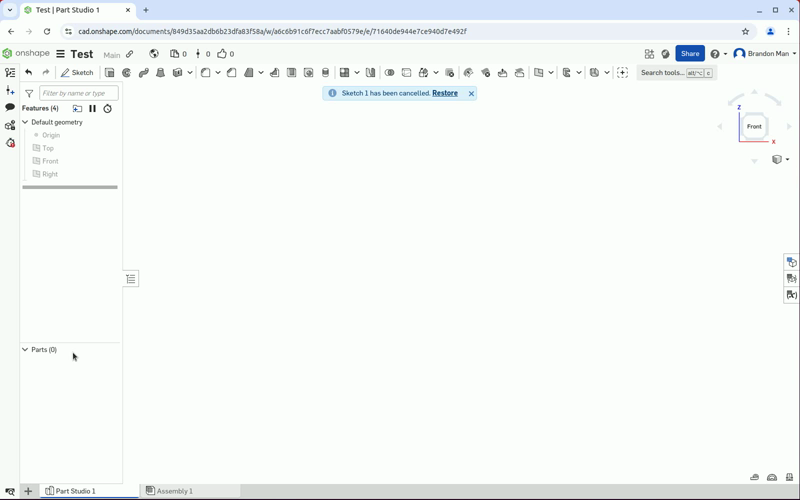
key(shift+s)
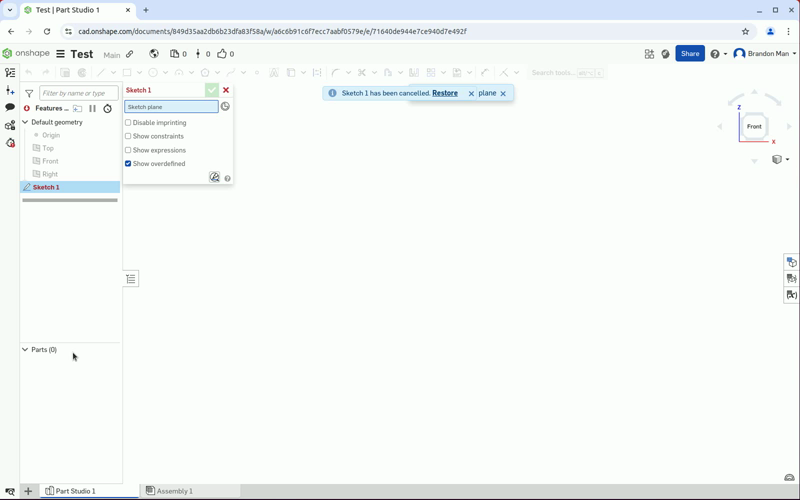
mouse_move(73, 163)
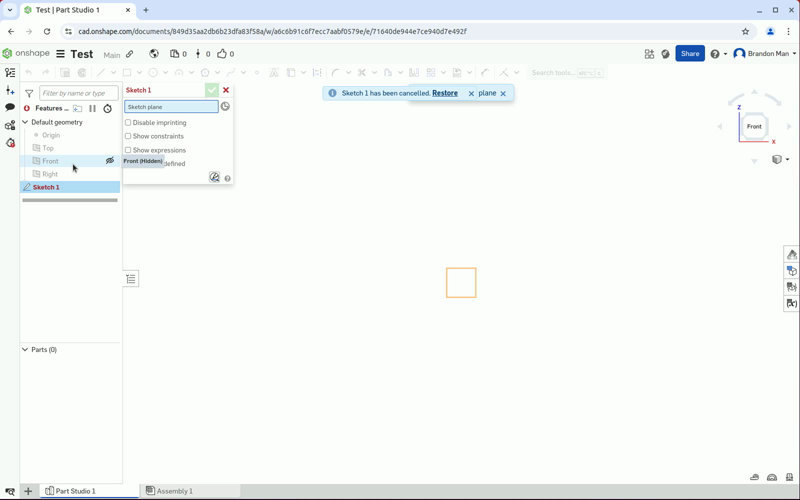
click(73, 163)
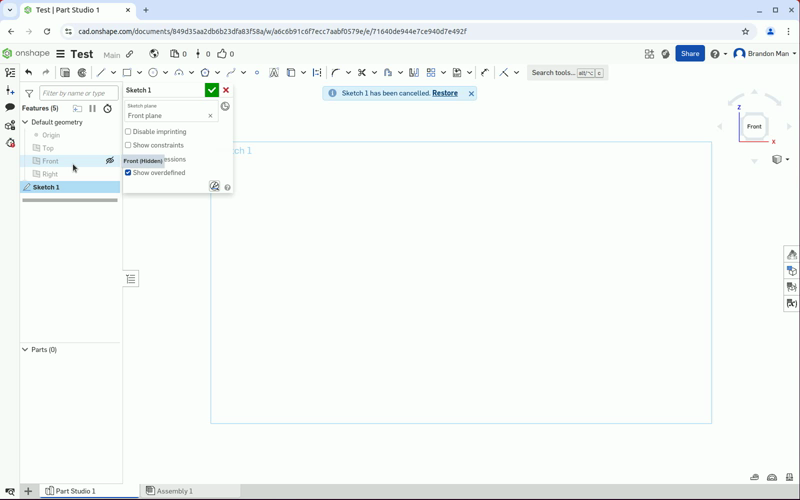
mouse_move(73, 352)
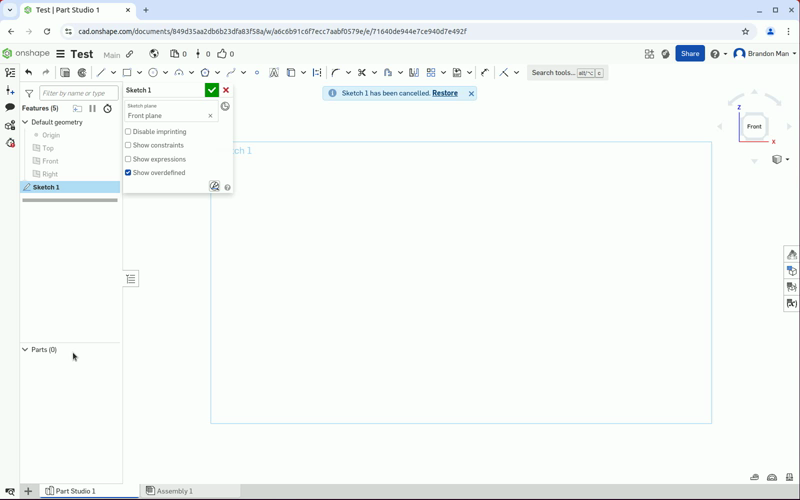
key(y)
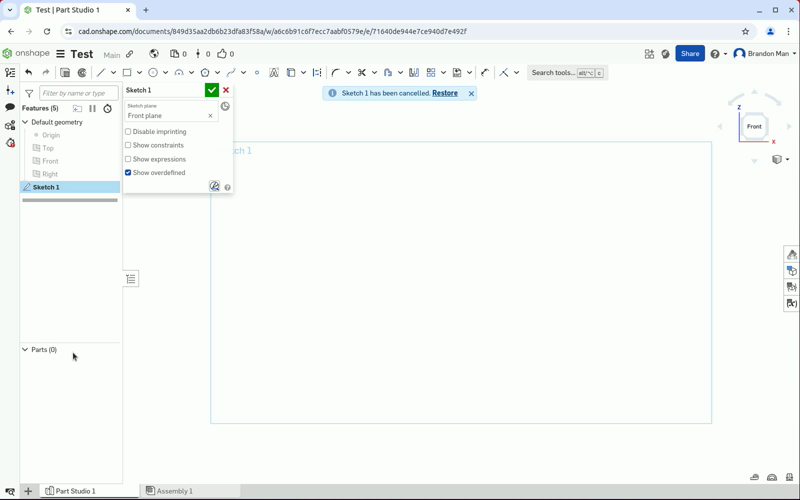
key(c)
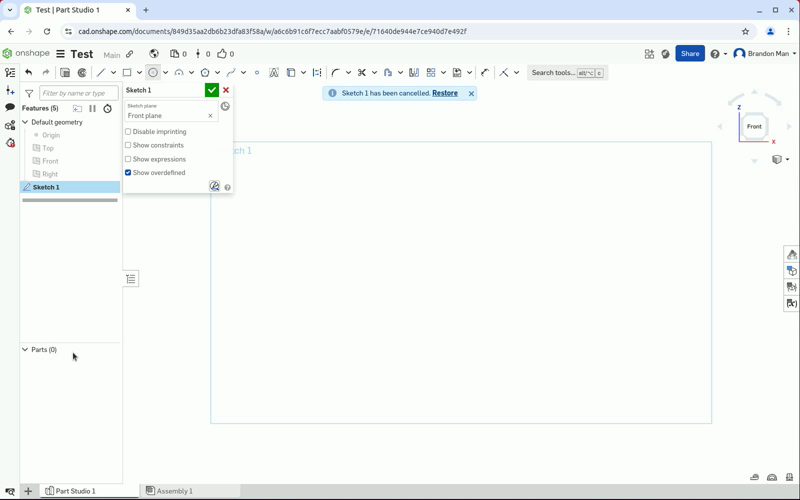
key_down(shift)
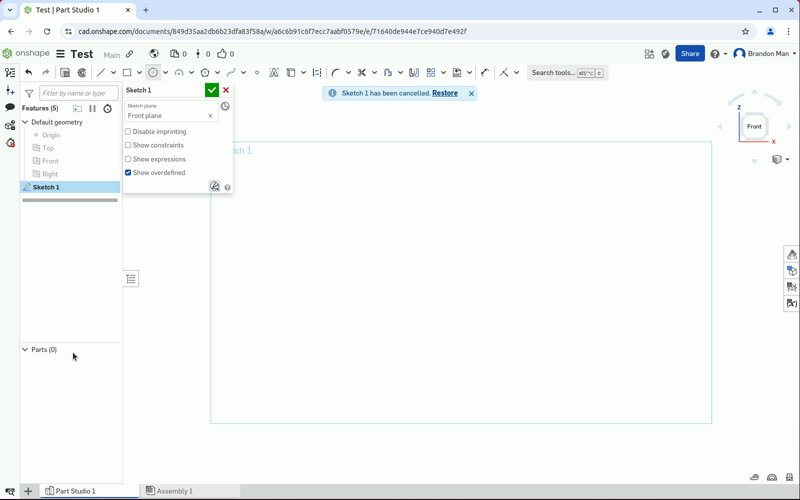
mouse_move(461, 282)
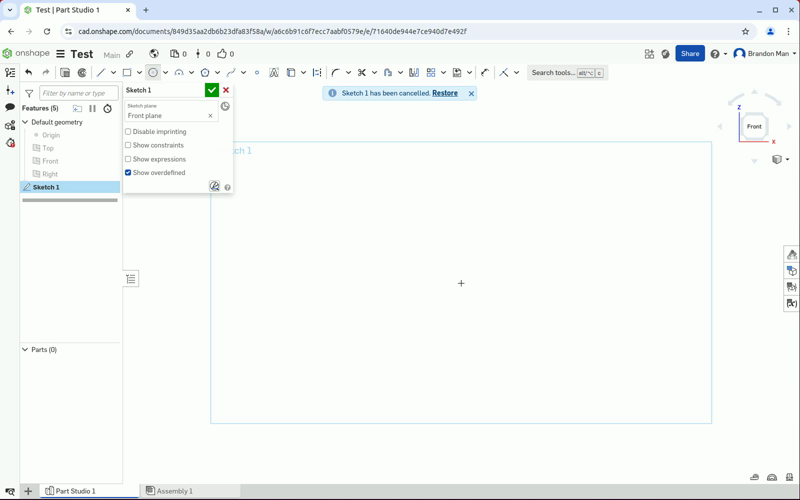
click(461, 282)
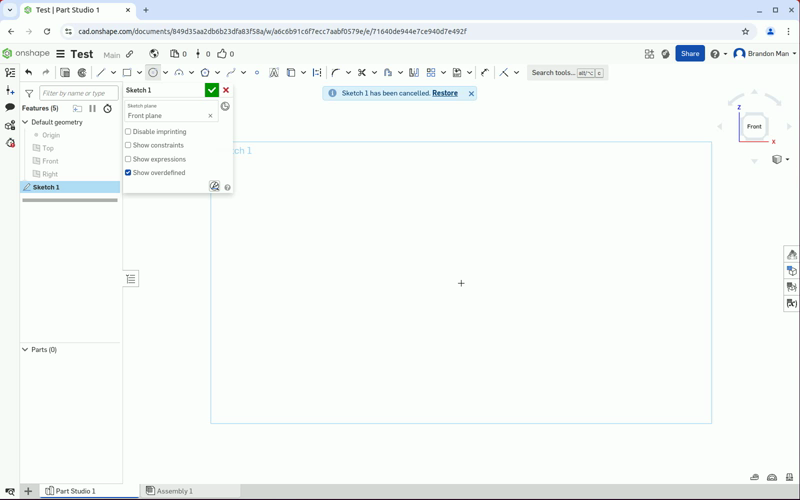
key_up(shift)
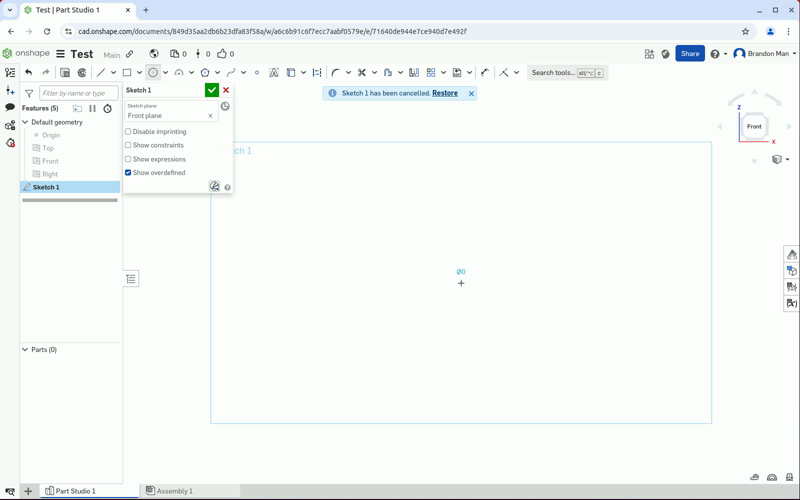
mouse_move(467, 282)
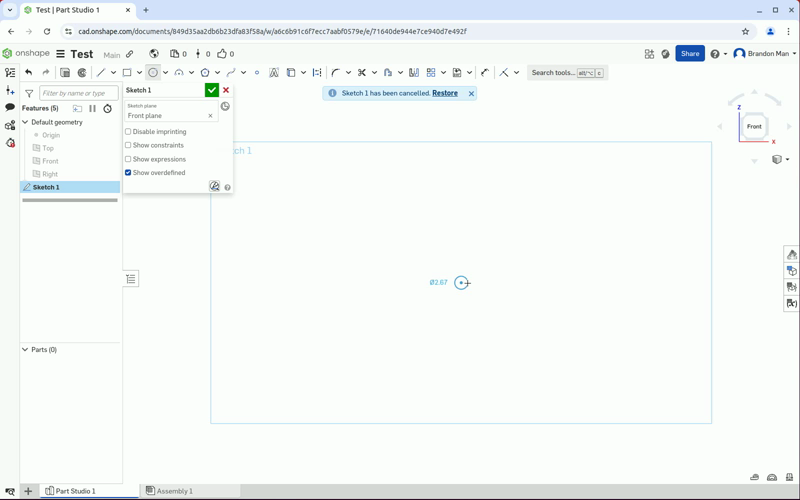
click(467, 282)
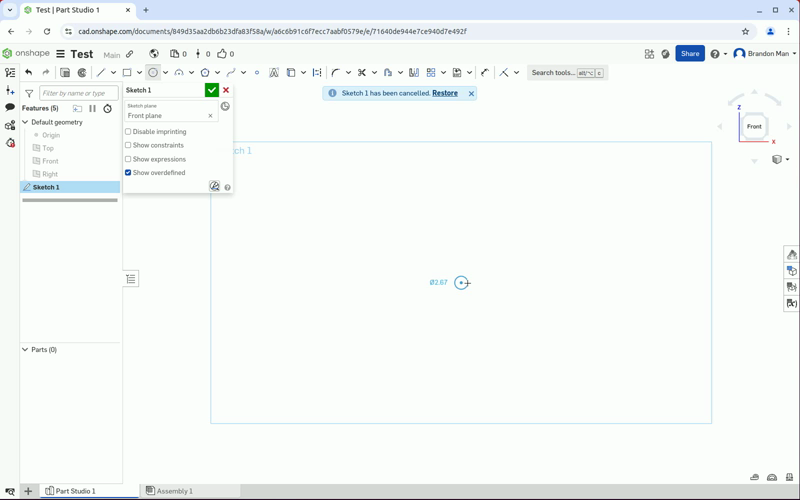
key(esc)
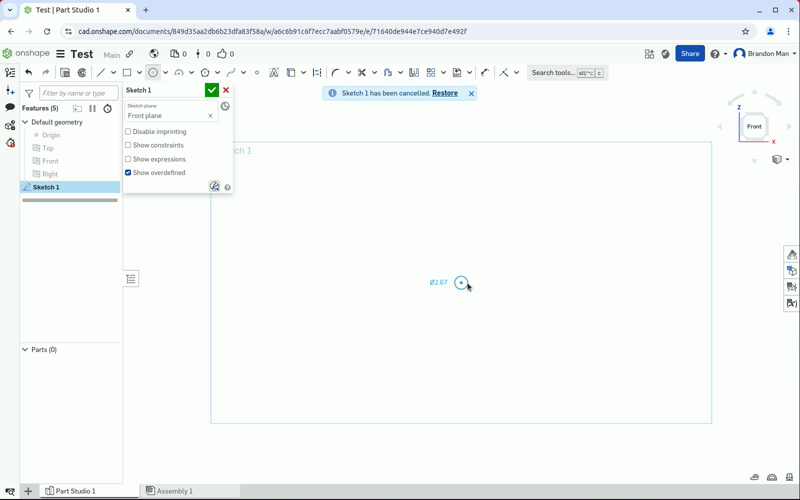
mouse_move(461, 282)
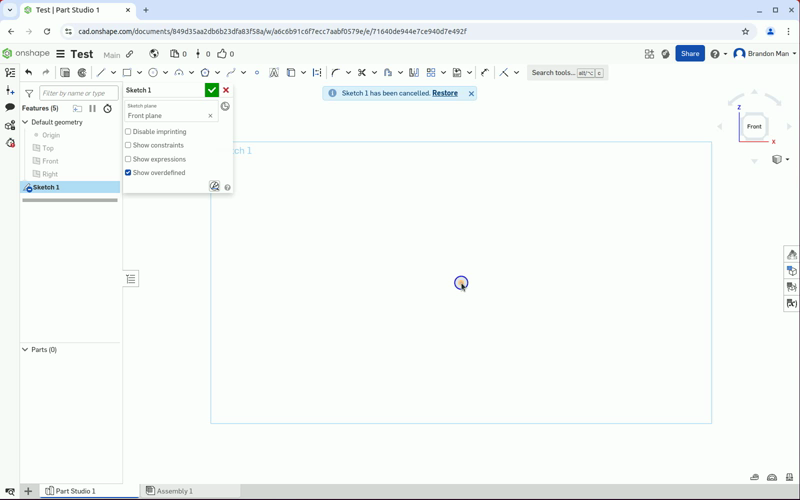
scroll(6)
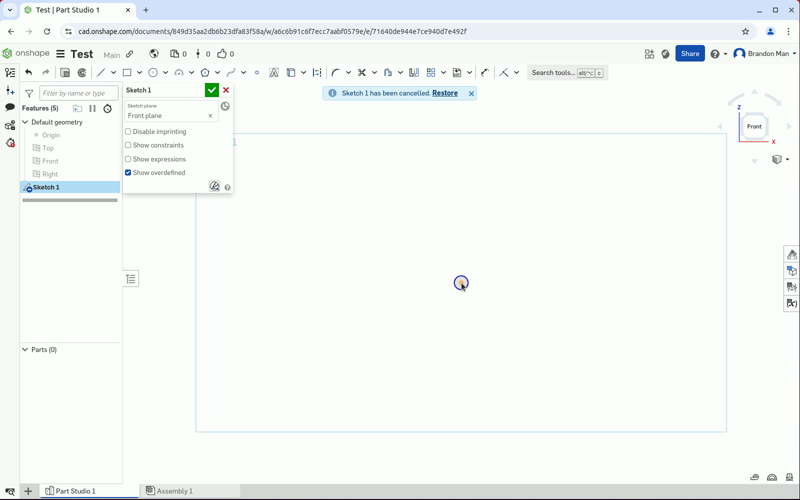
scroll(6)
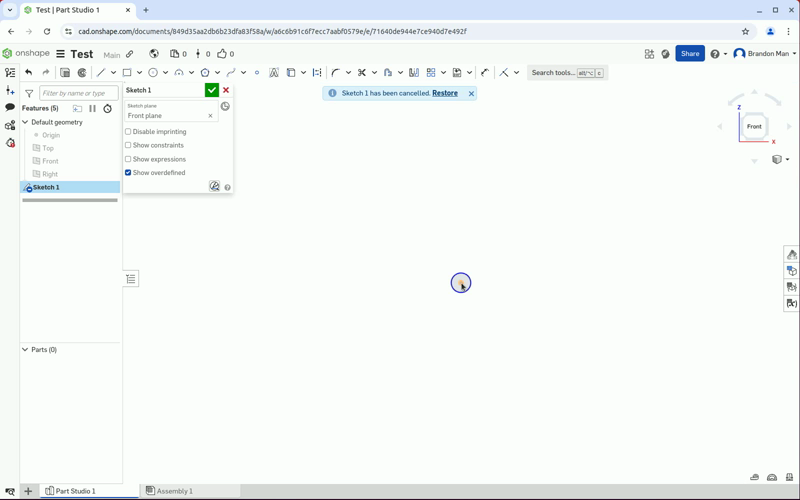
scroll(6)
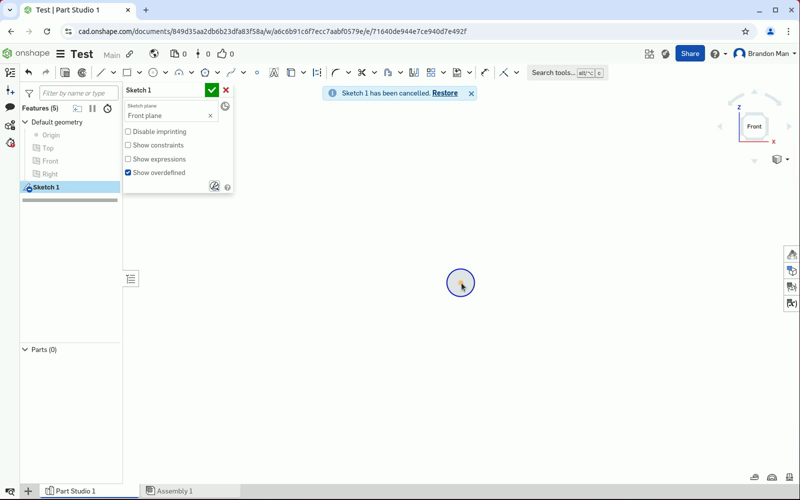
scroll(6)
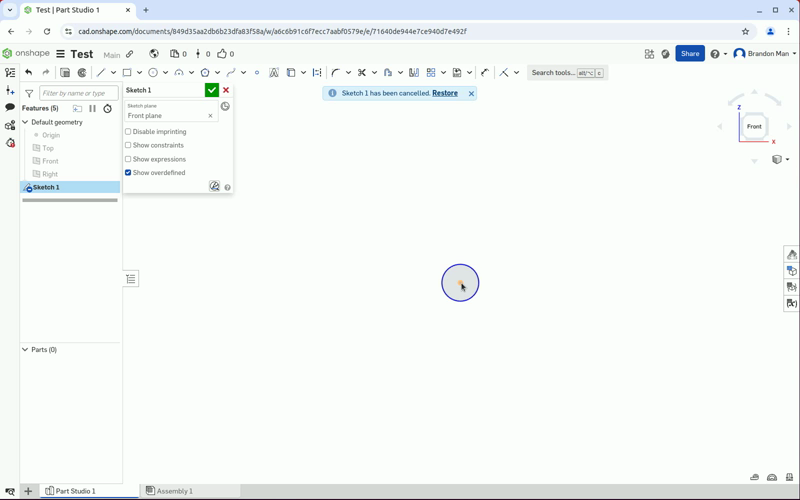
scroll(6)
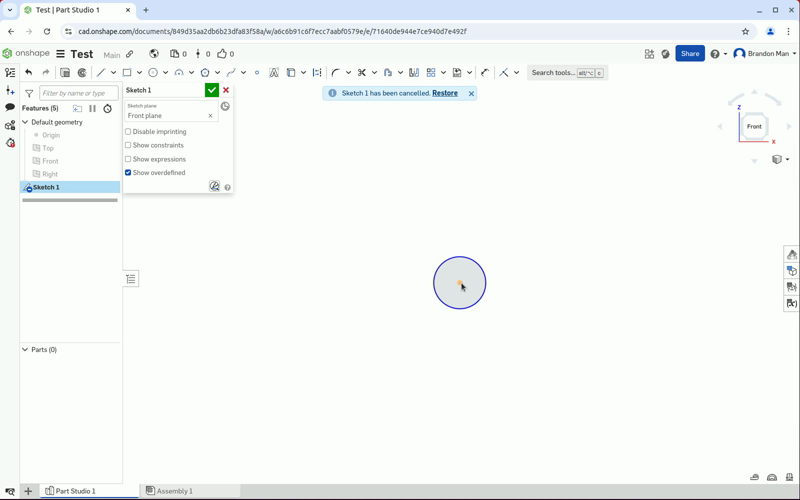
scroll(6)
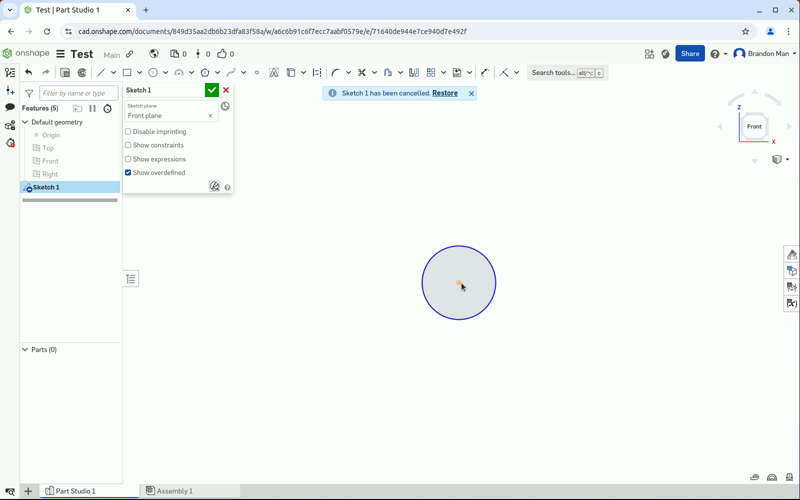
scroll(6)
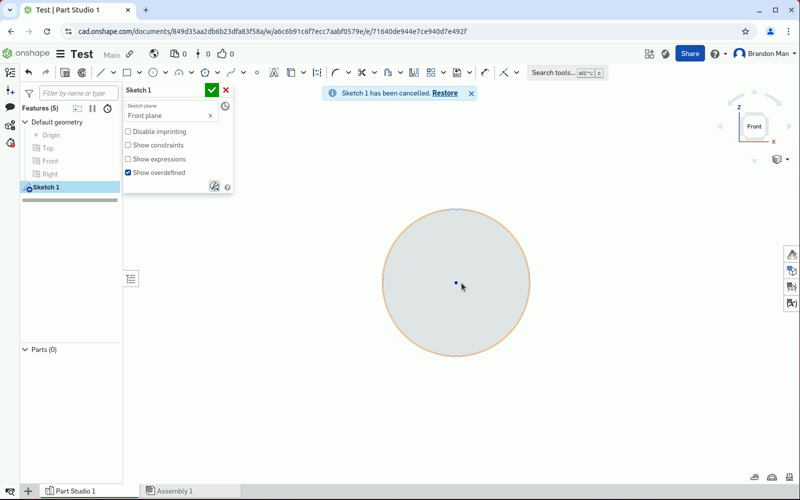
click(461, 282)
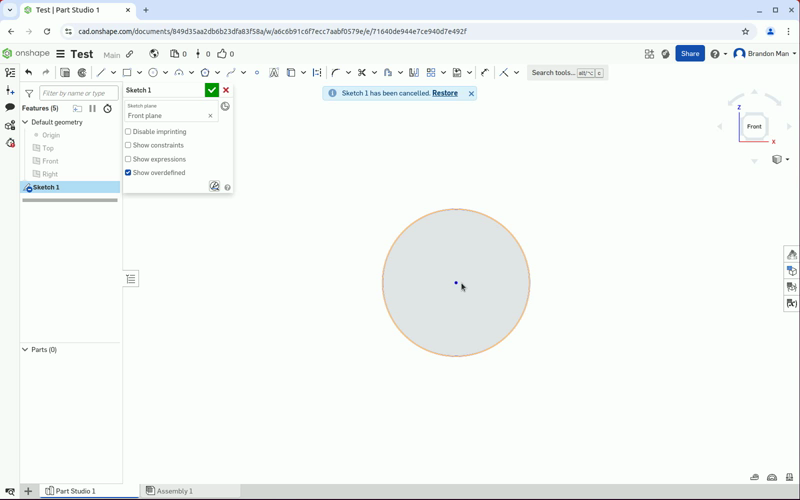
scroll(-6)
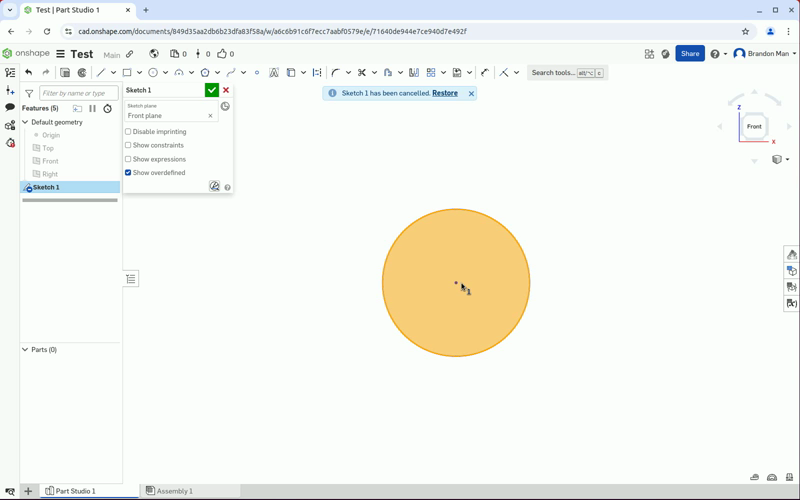
scroll(-6)
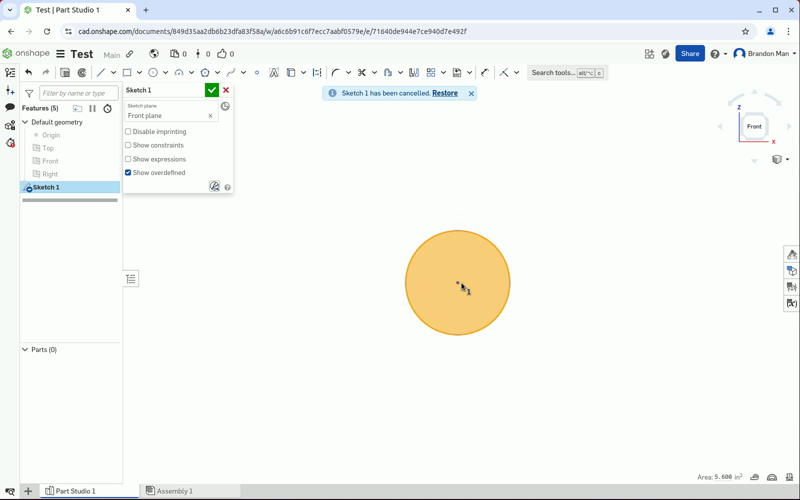
scroll(-6)
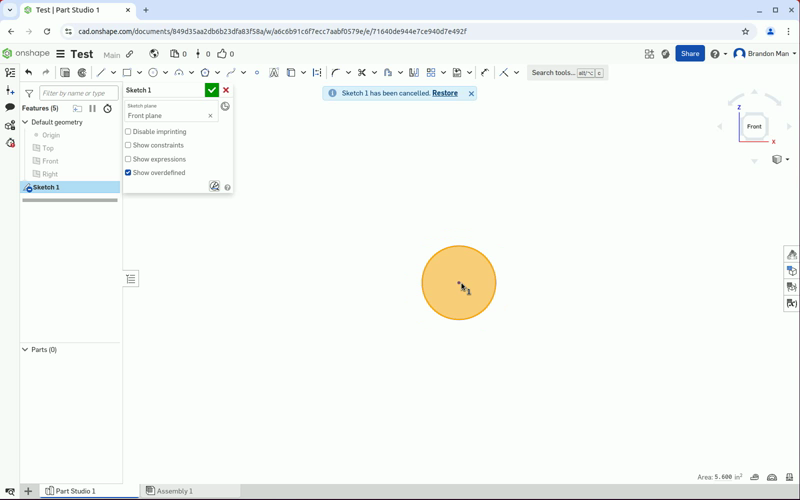
scroll(-6)
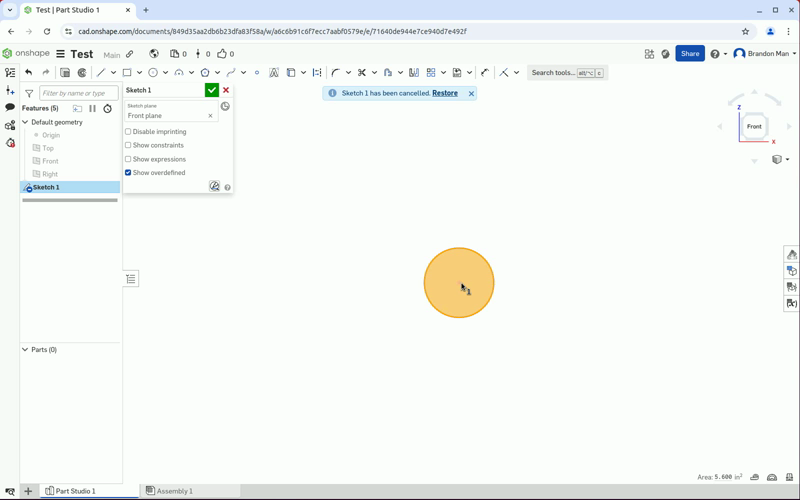
scroll(-6)
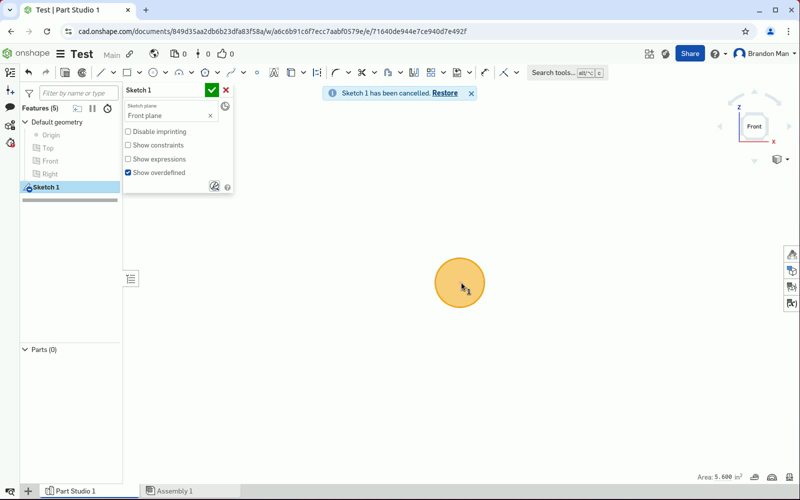
scroll(-6)
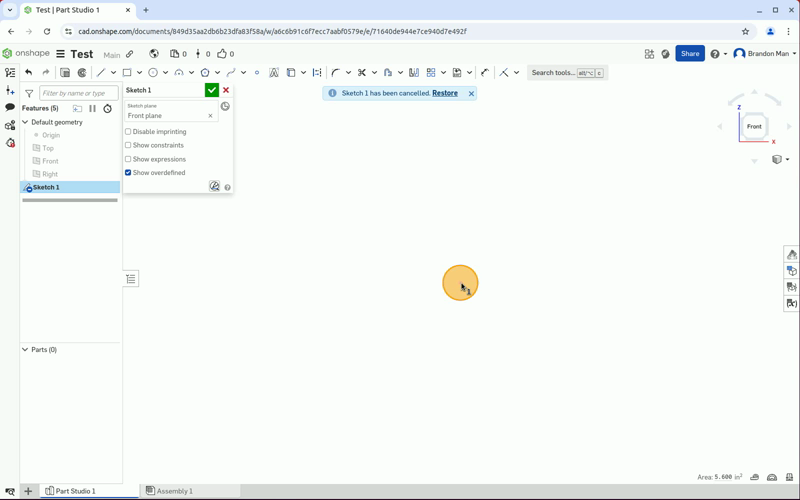
scroll(-6)
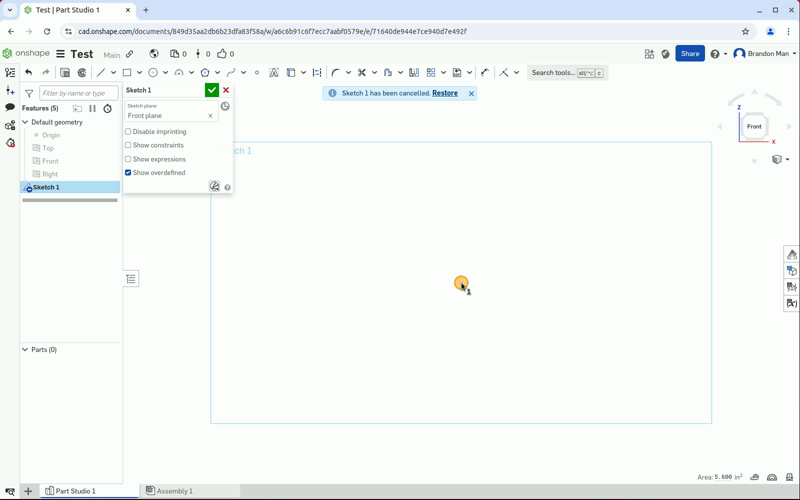
mouse_move(73, 352)
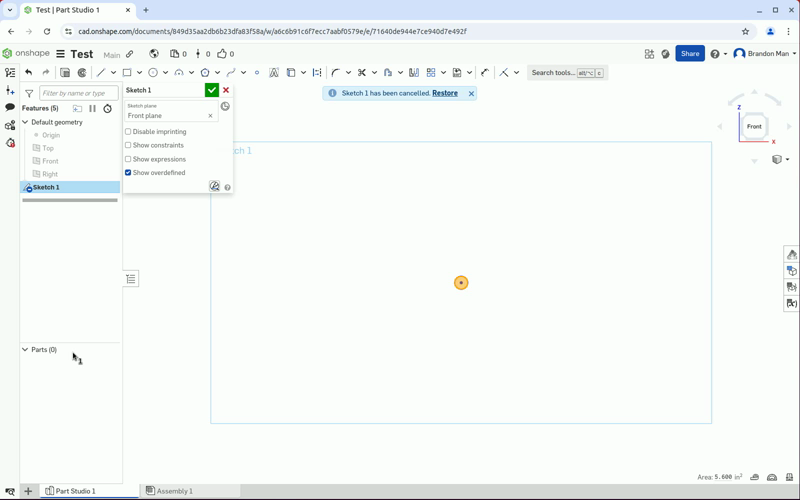
key(shift+y)
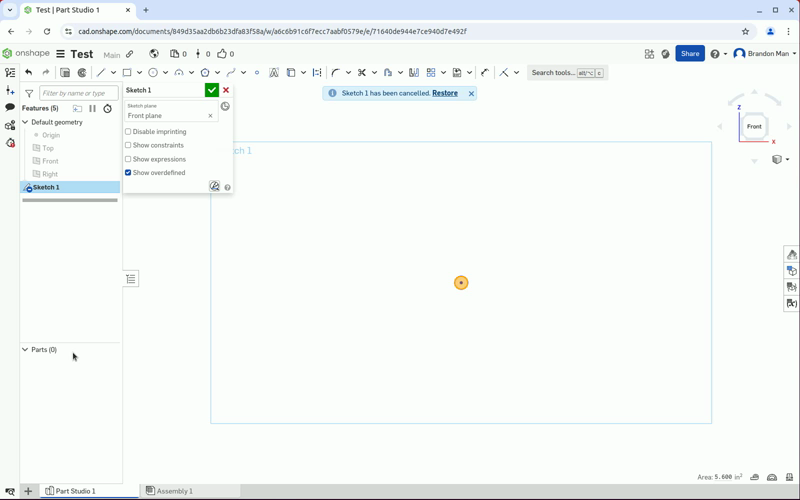
key(shift+e)
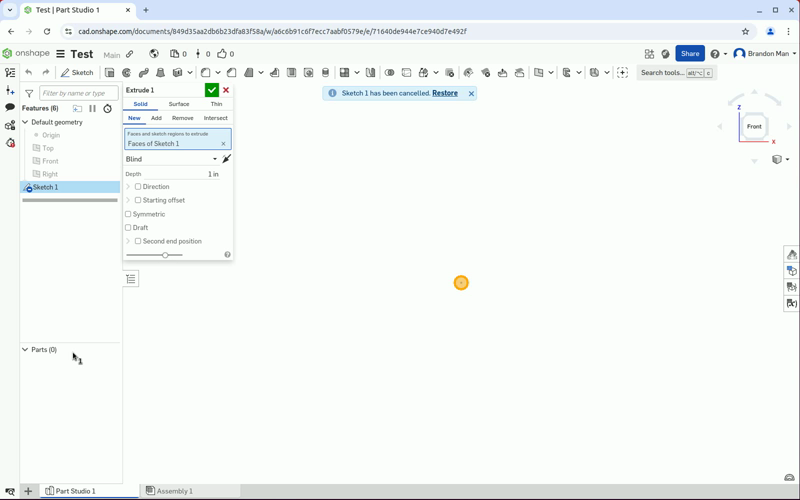
mouse_move(143, 106)
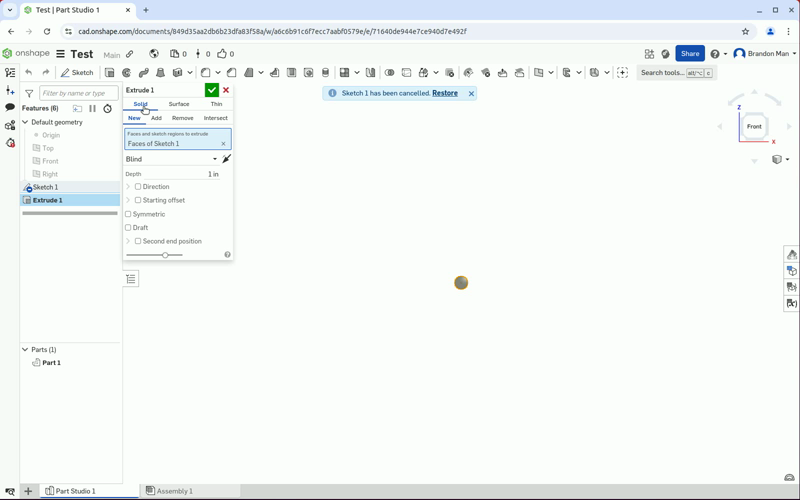
click(143, 106)
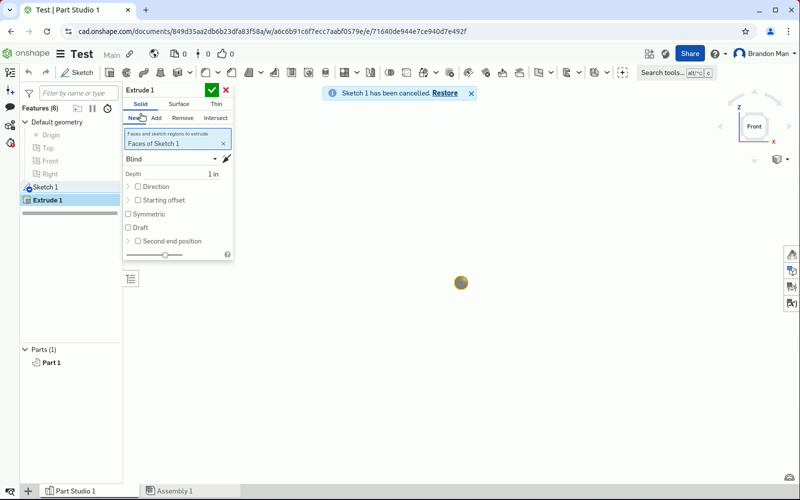
mouse_move(137, 120)
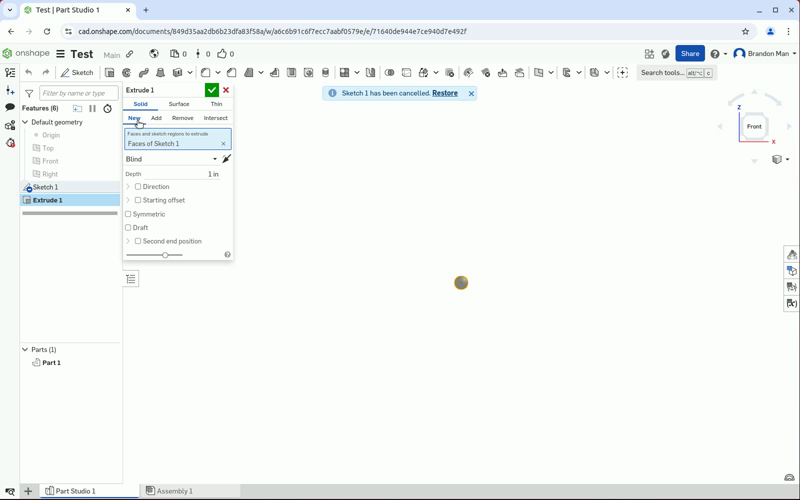
click(137, 120)
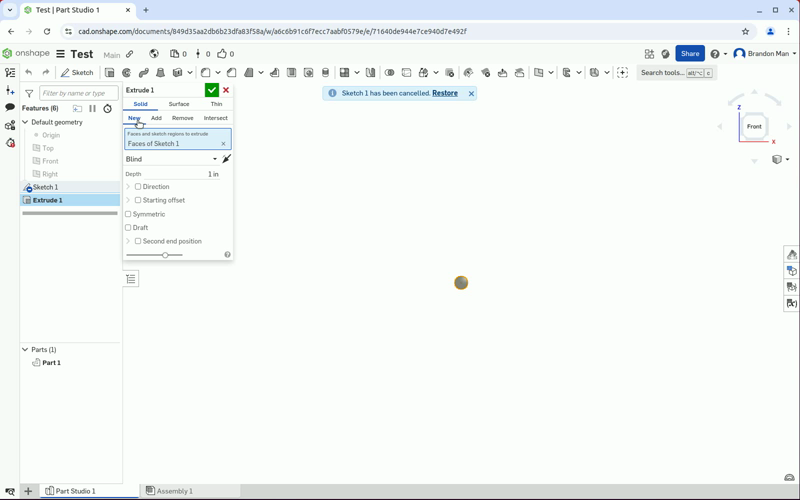
key(tab, 4)
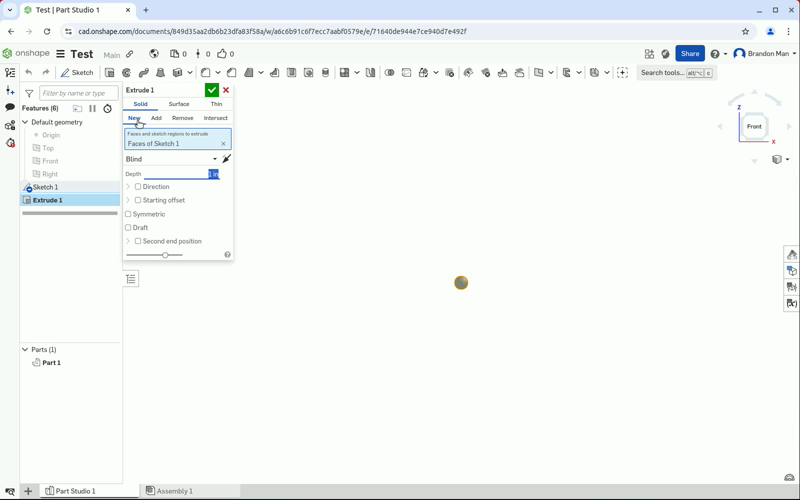
text(23.108)
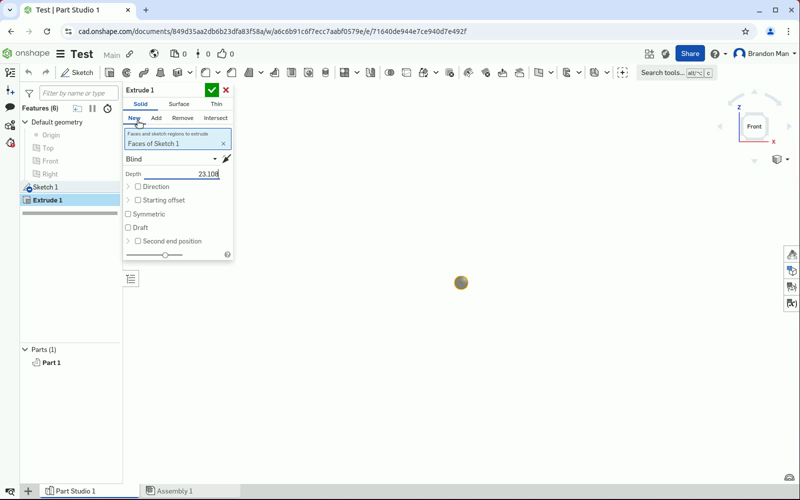
key(enter)
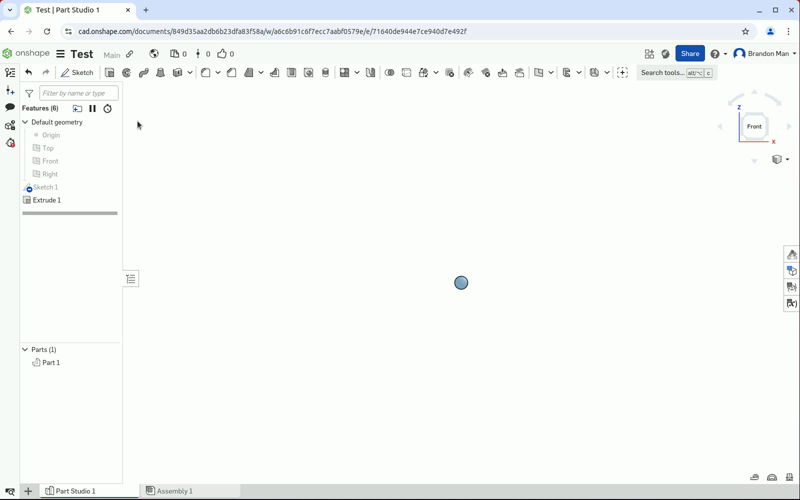
key(shift+h)
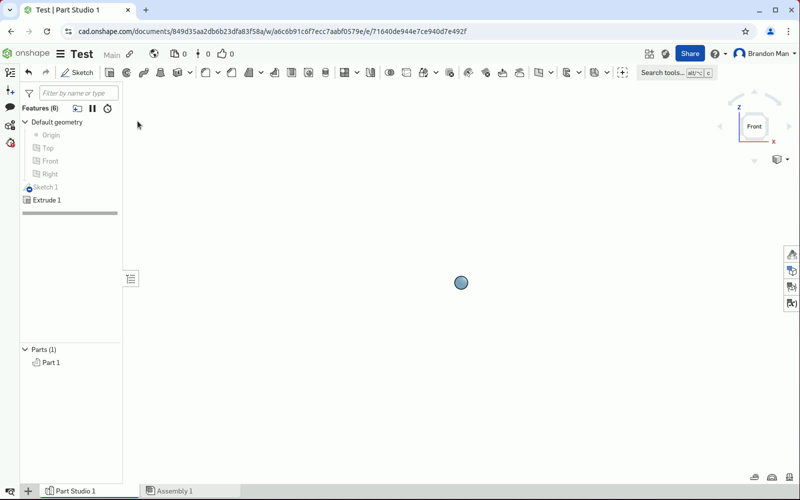
key(shift+h)
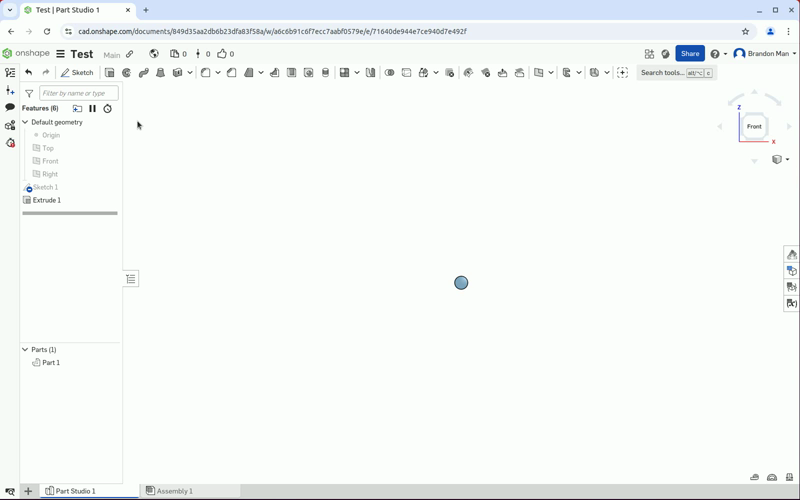
mouse_move(73, 189)
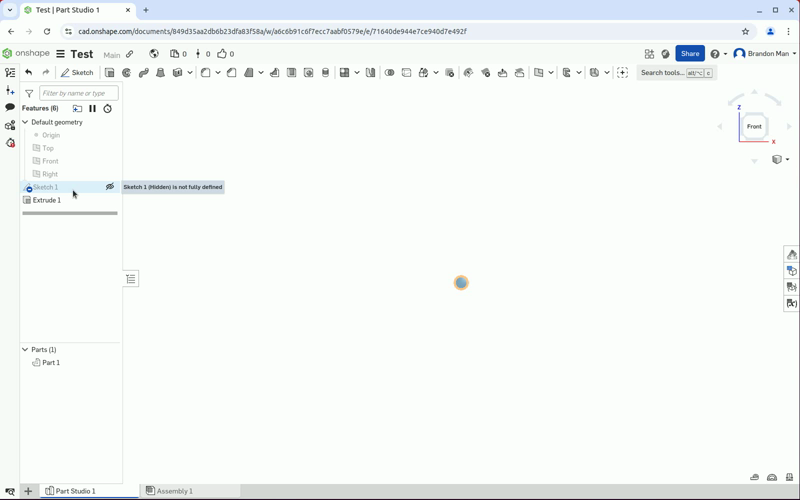
click(73, 189)
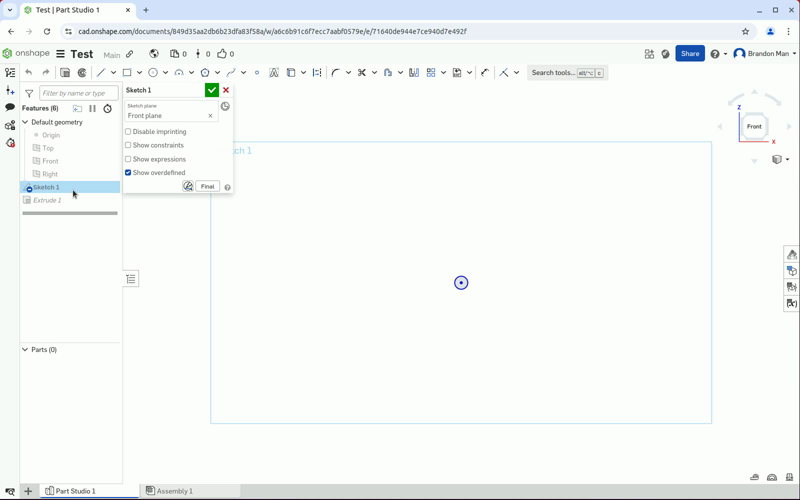
mouse_move(229, 92)
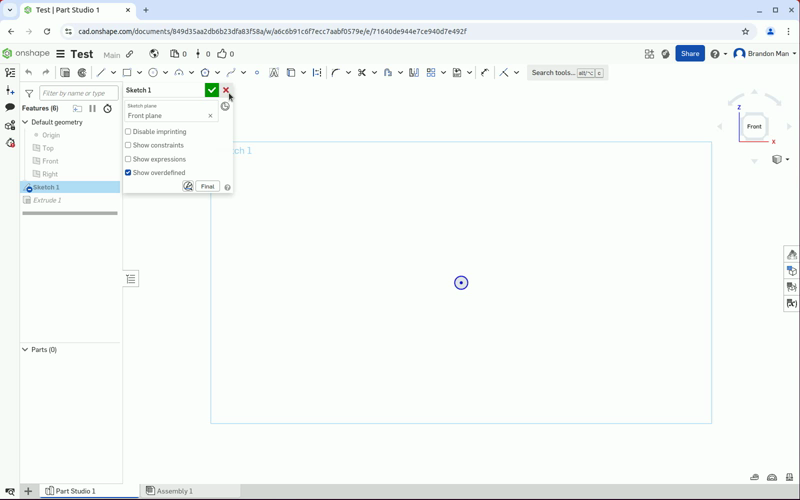
click(229, 92)
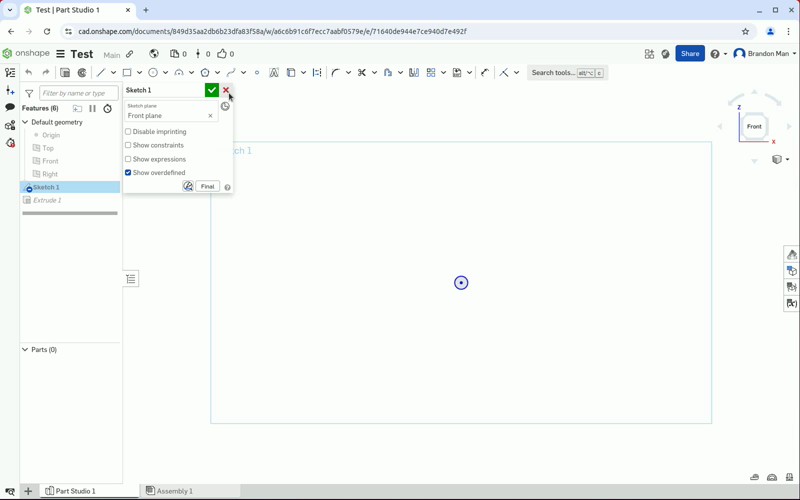
key(shift+s)
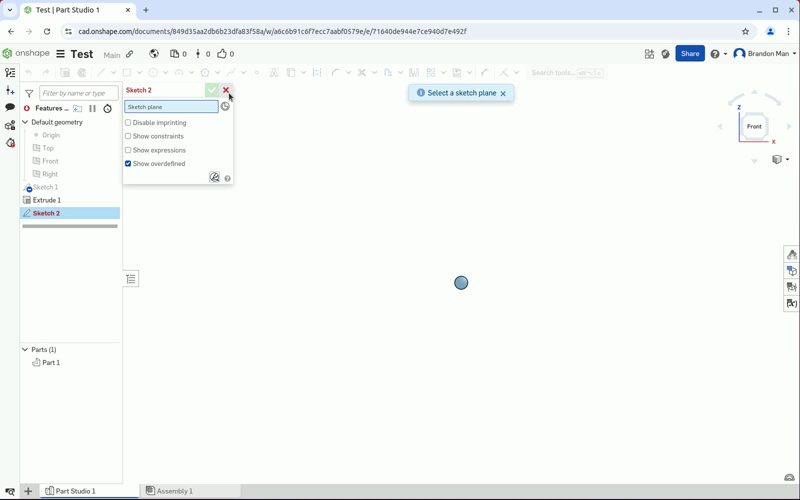
mouse_move(73, 163)
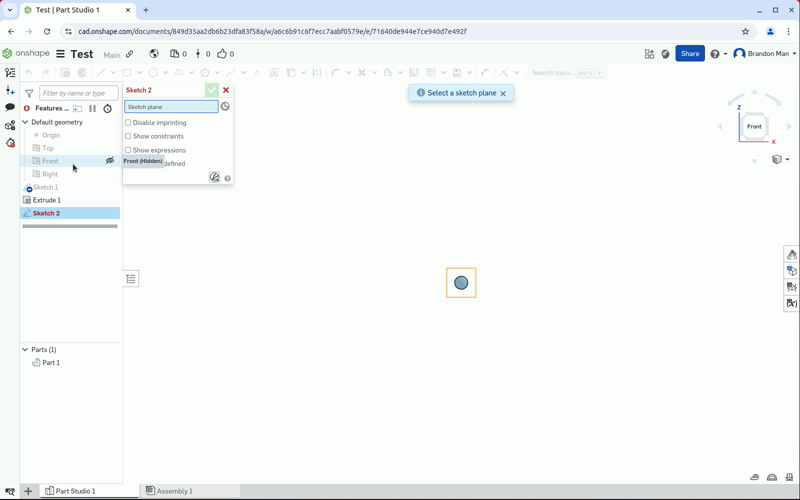
click(73, 163)
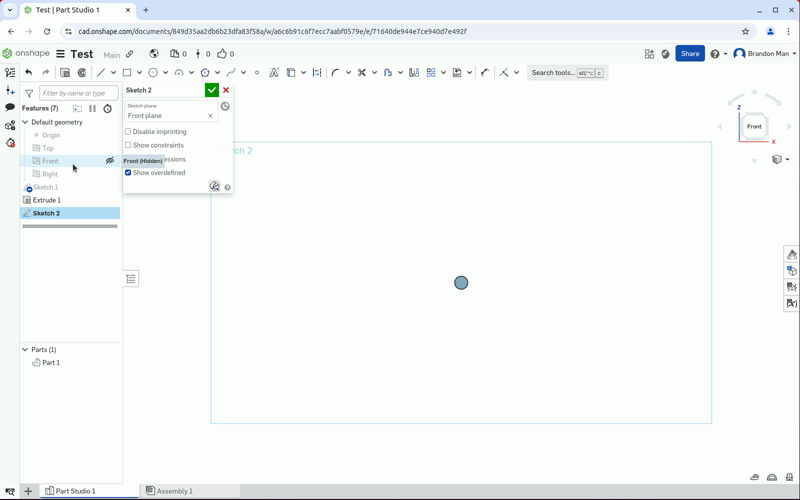
mouse_move(73, 352)
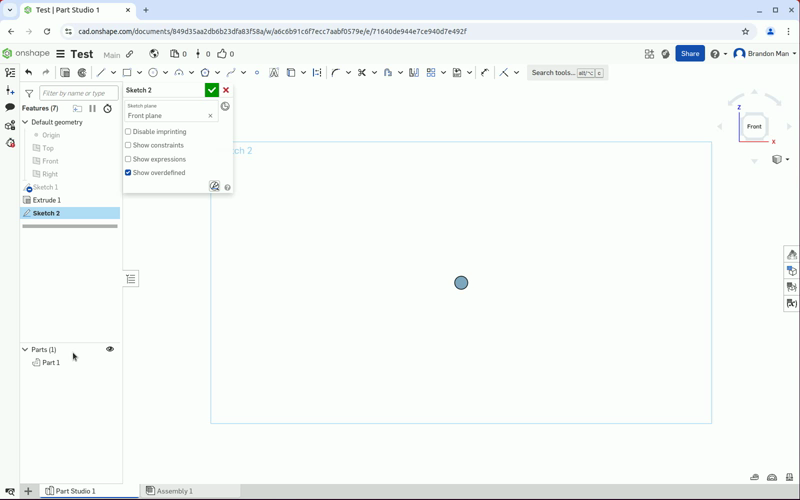
key(y)
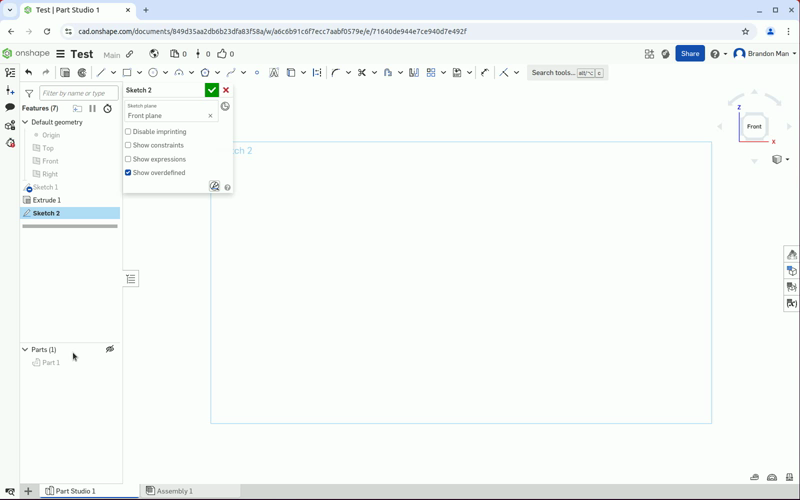
key(c)
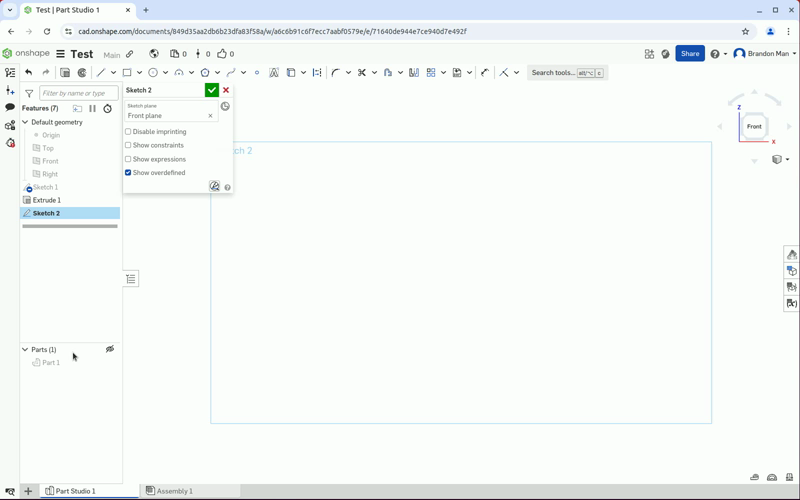
key_down(shift)
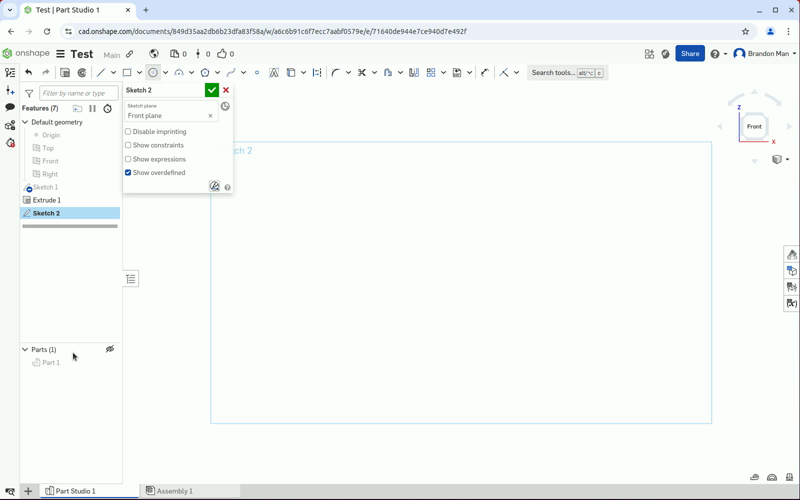
mouse_move(461, 282)
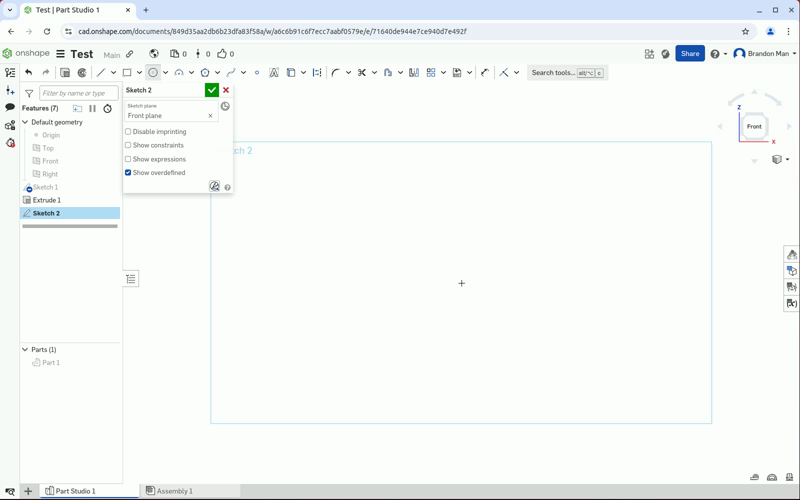
click(461, 282)
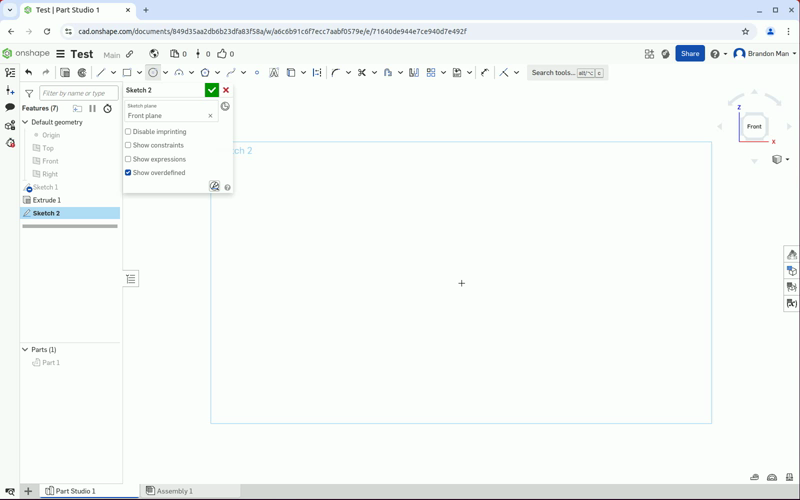
key_up(shift)
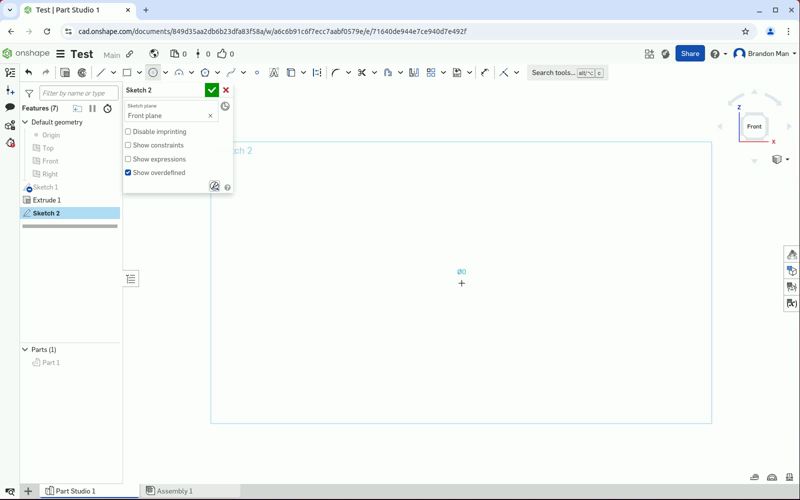
mouse_move(466, 282)
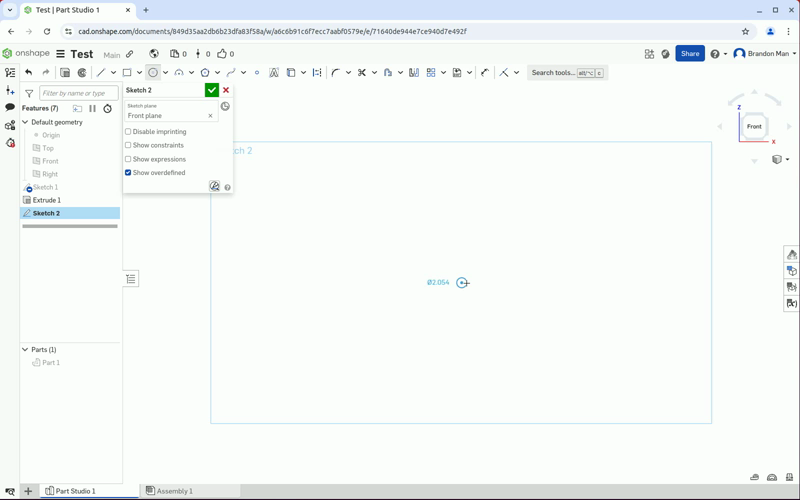
click(466, 282)
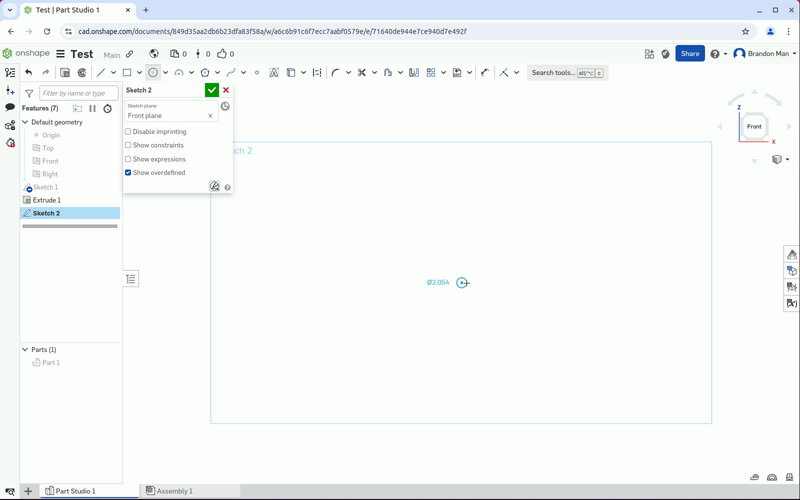
key(esc)
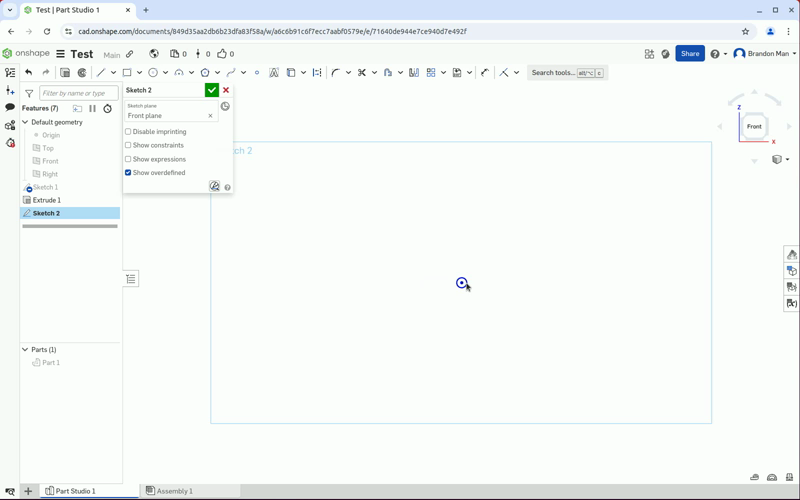
mouse_move(462, 278)
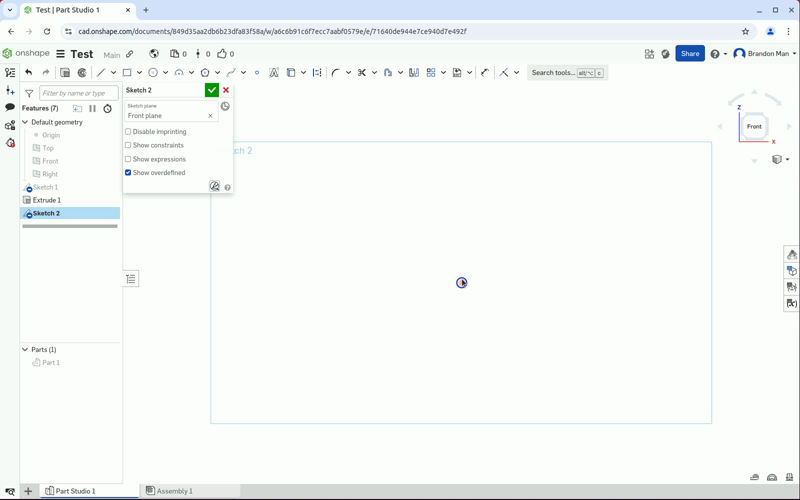
scroll(6)
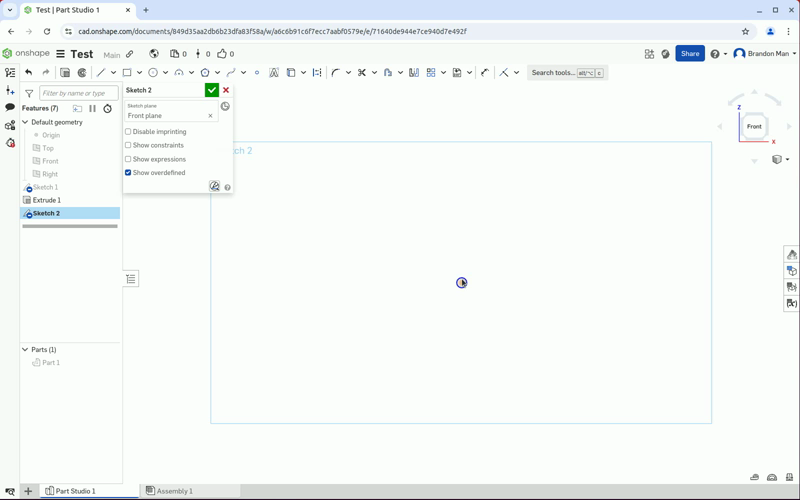
scroll(6)
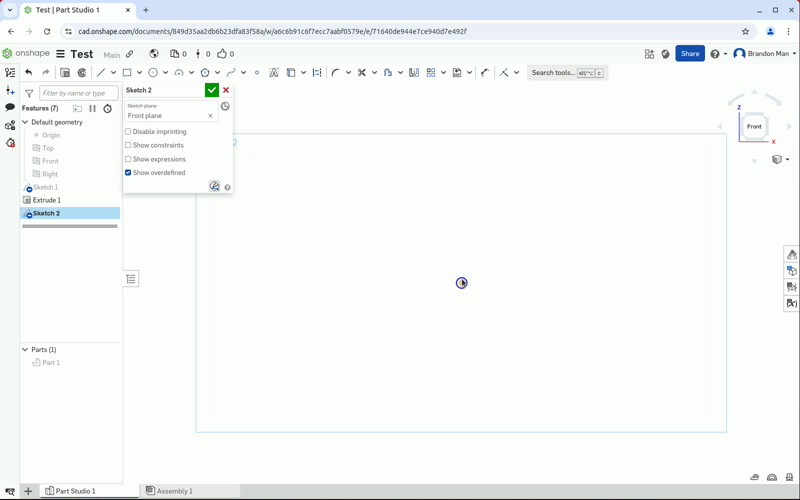
scroll(6)
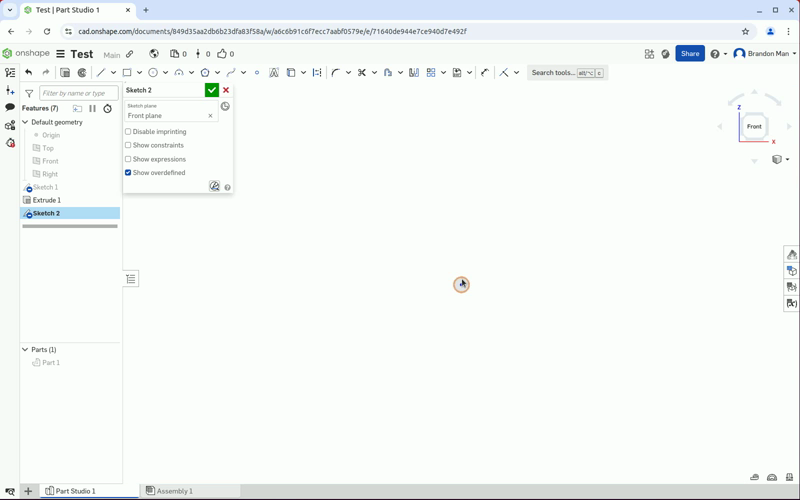
scroll(6)
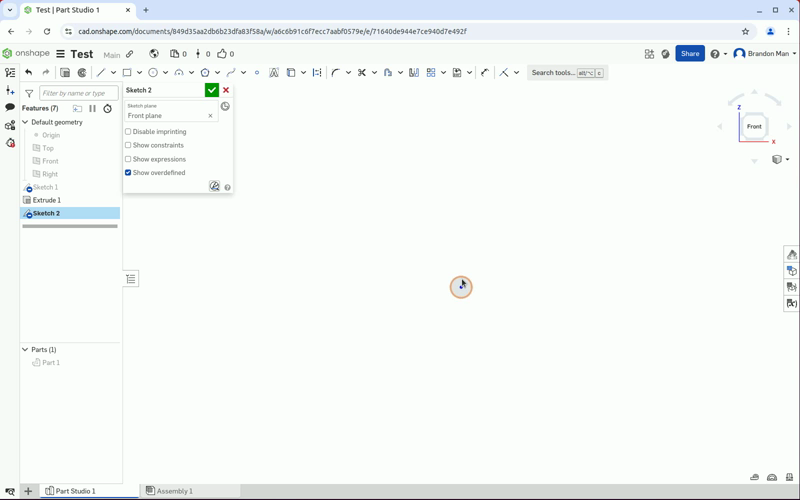
scroll(6)
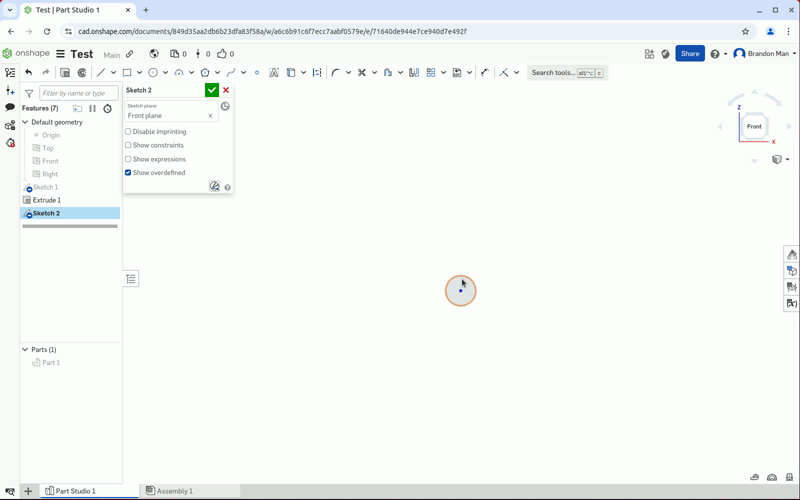
scroll(6)
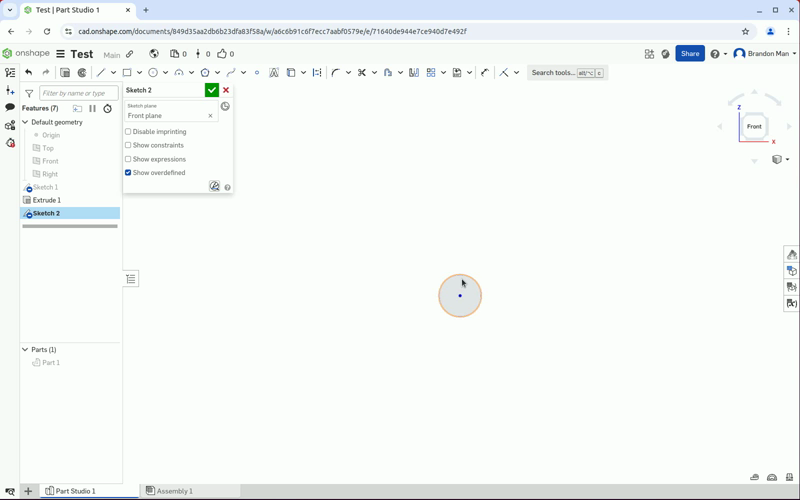
scroll(6)
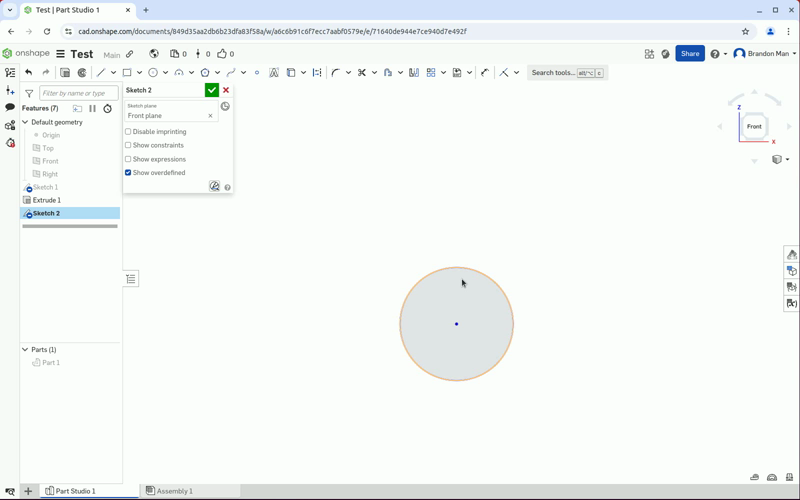
click(462, 278)
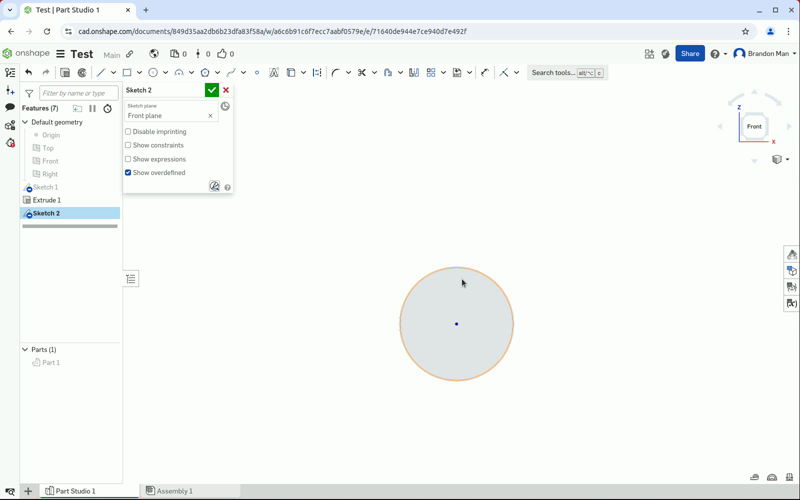
scroll(-6)
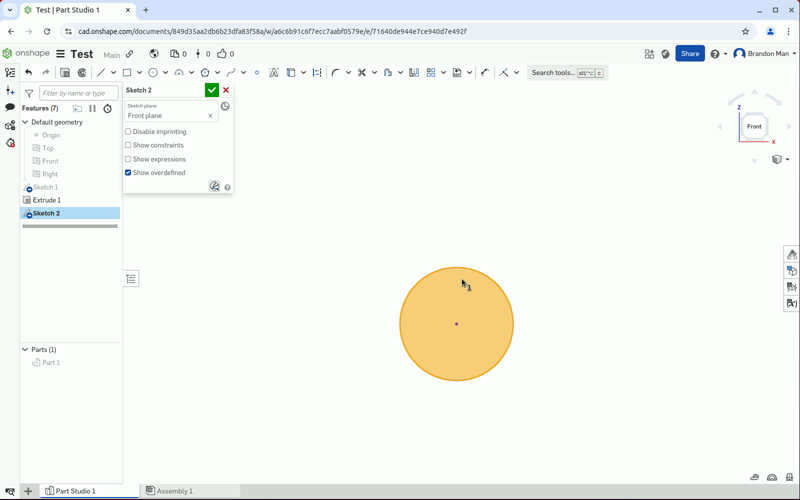
scroll(-6)
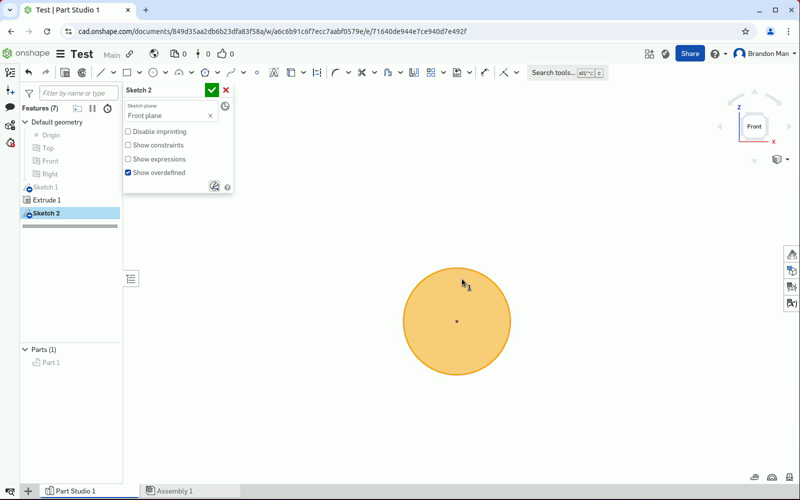
scroll(-6)
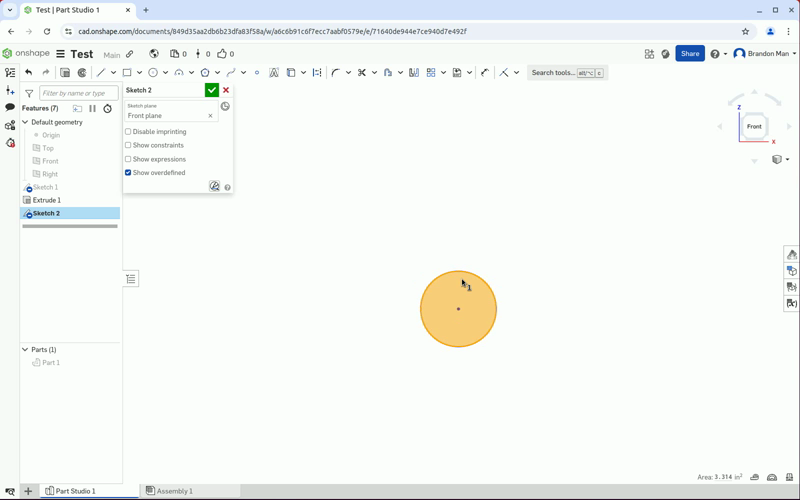
scroll(-6)
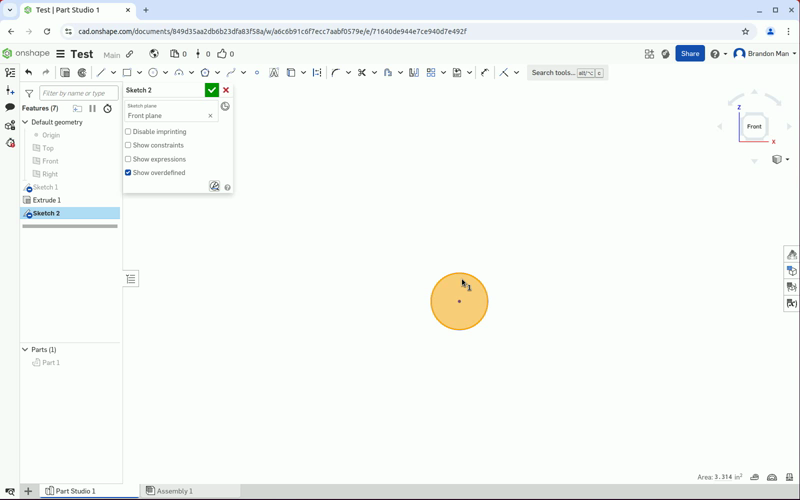
scroll(-6)
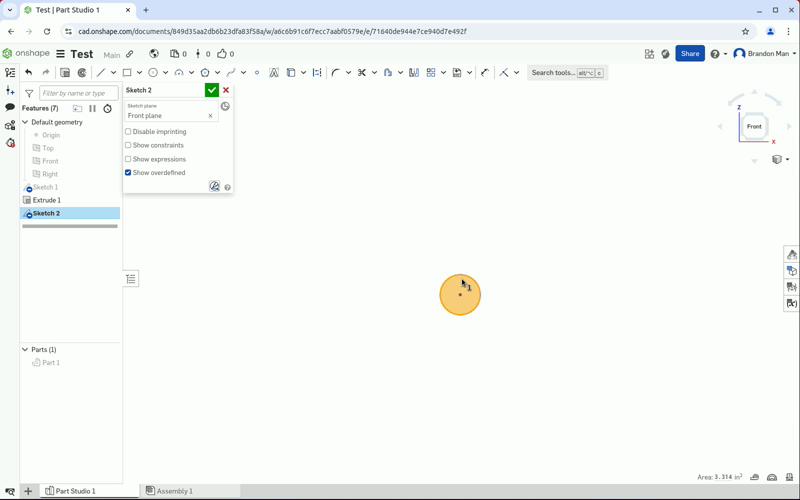
scroll(-6)
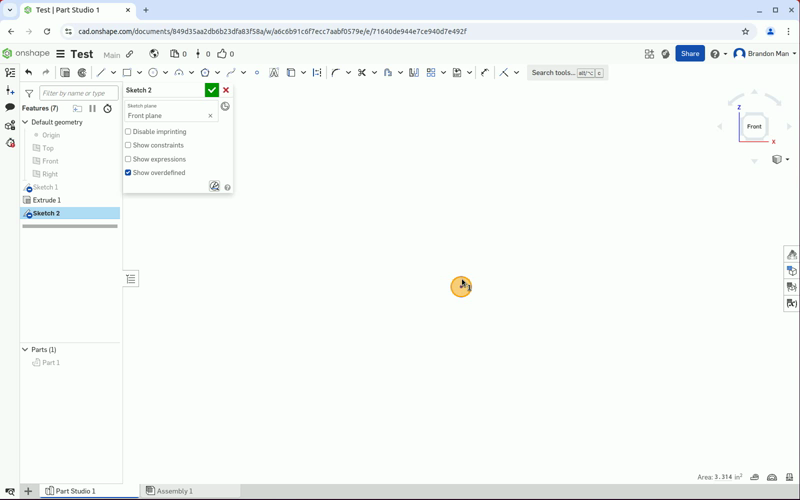
scroll(-6)
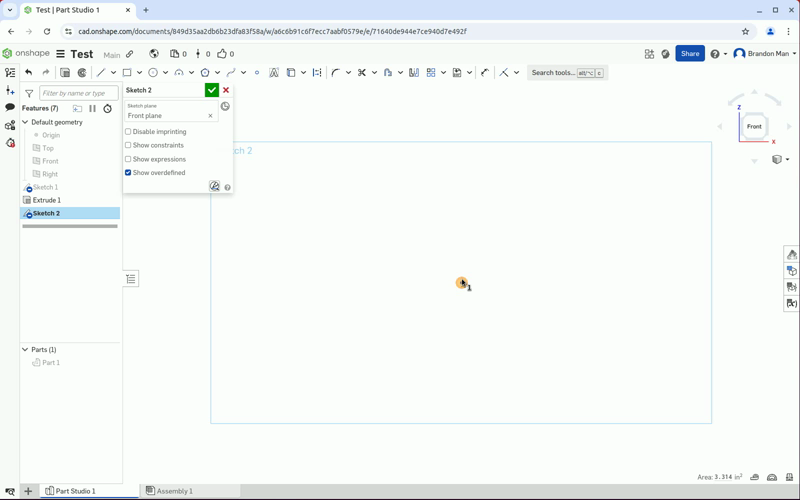
mouse_move(73, 352)
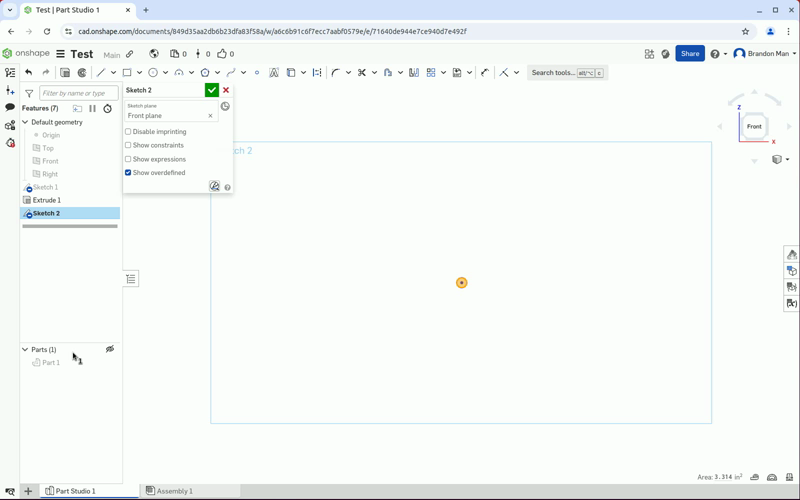
key(shift+y)
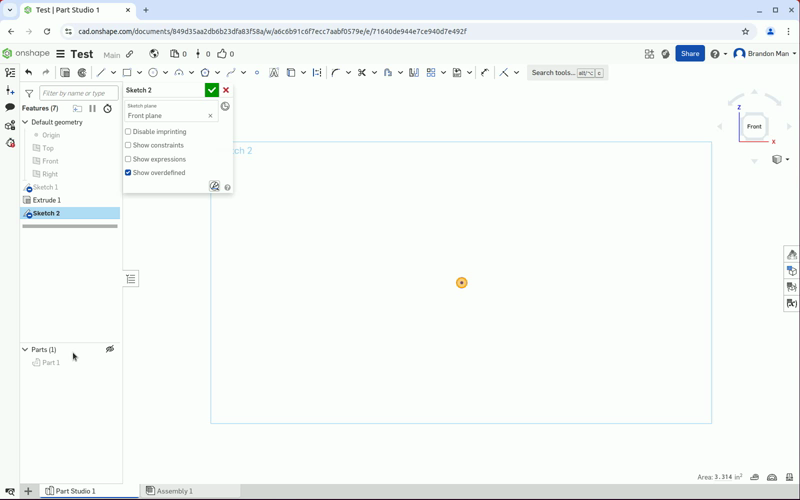
key(shift+e)
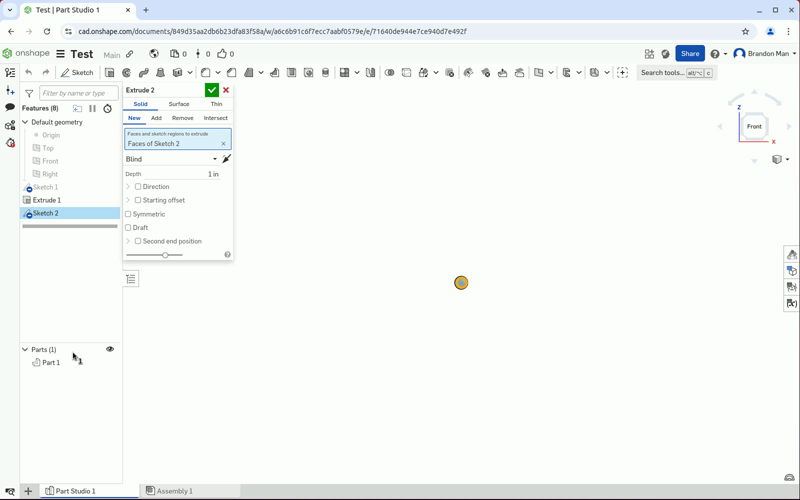
mouse_move(143, 106)
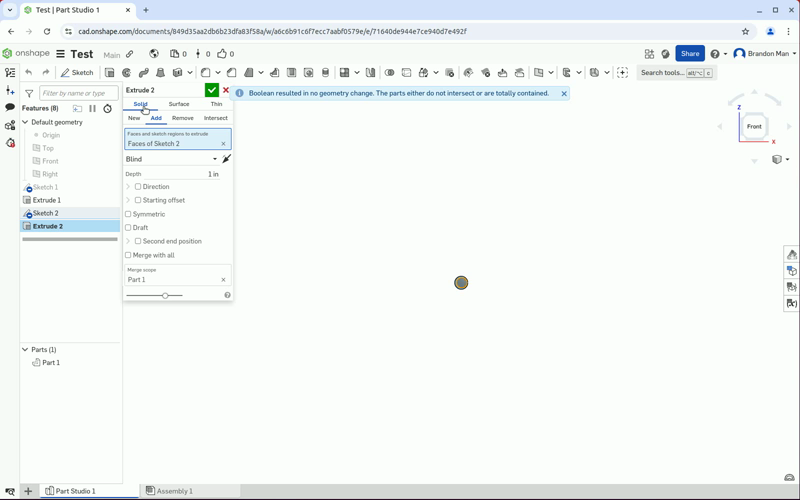
click(143, 106)
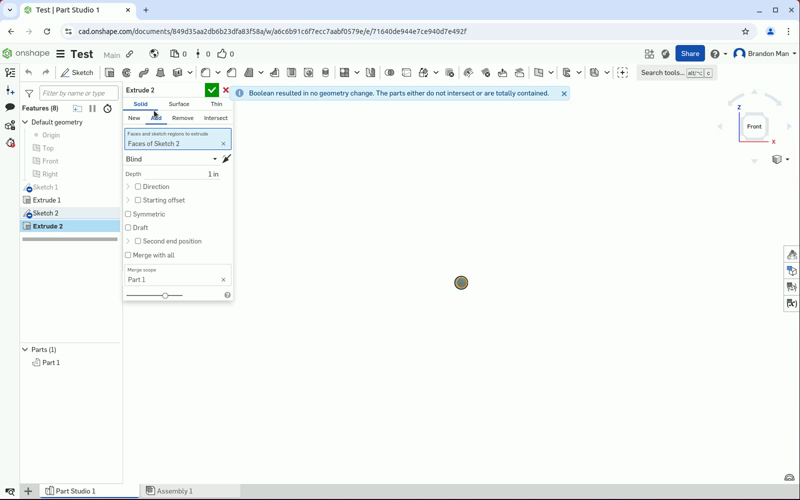
mouse_move(186, 120)
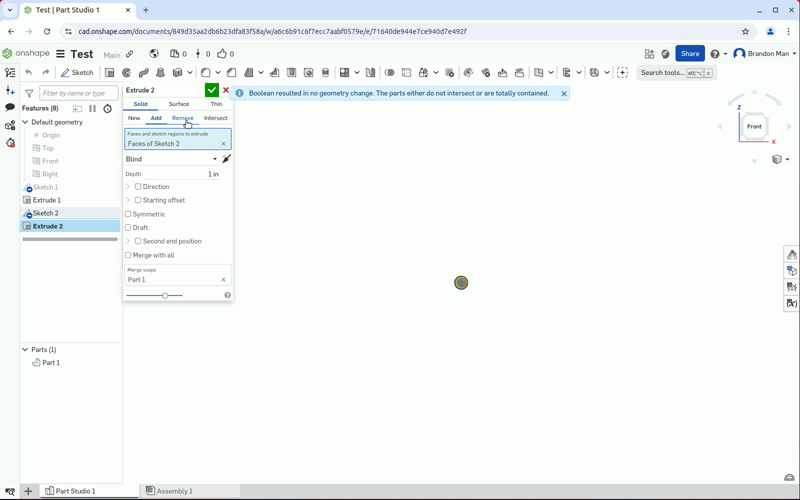
click(186, 120)
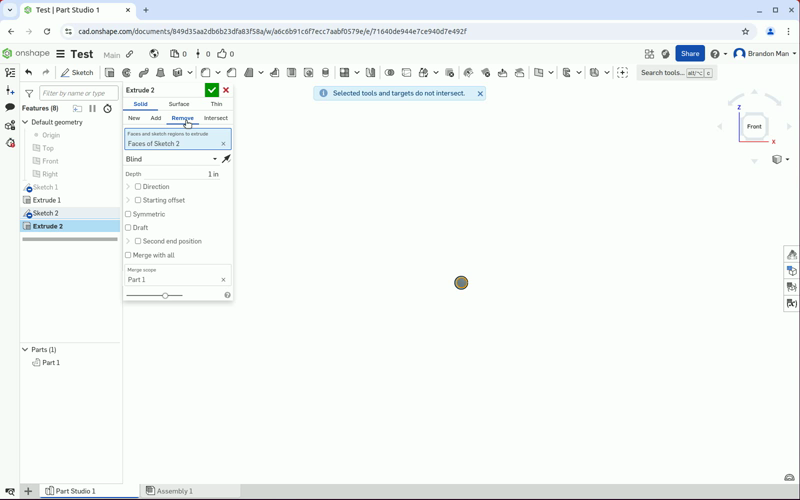
key(tab, 4)
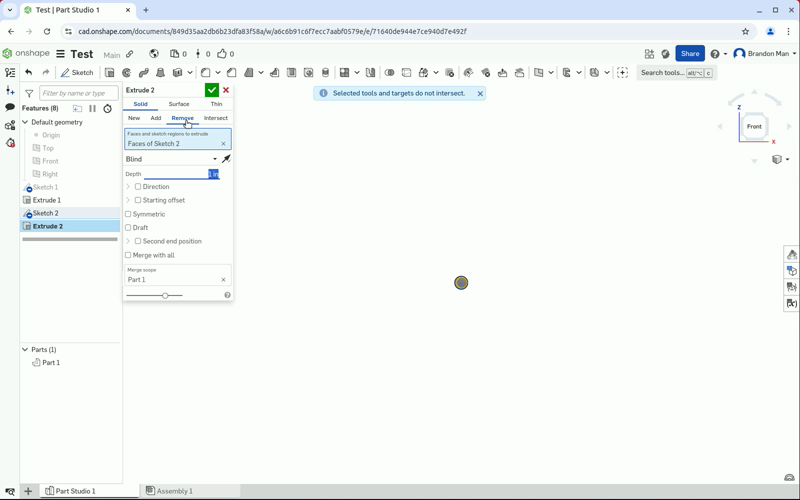
text(-23.108)
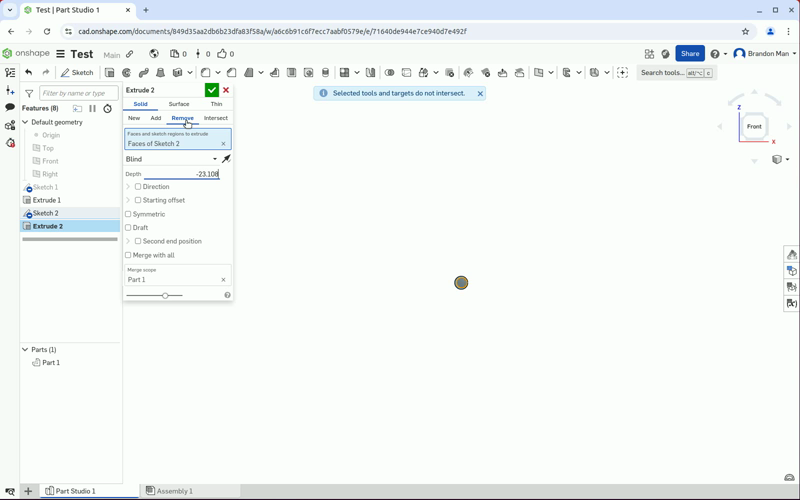
key(tab, 6)
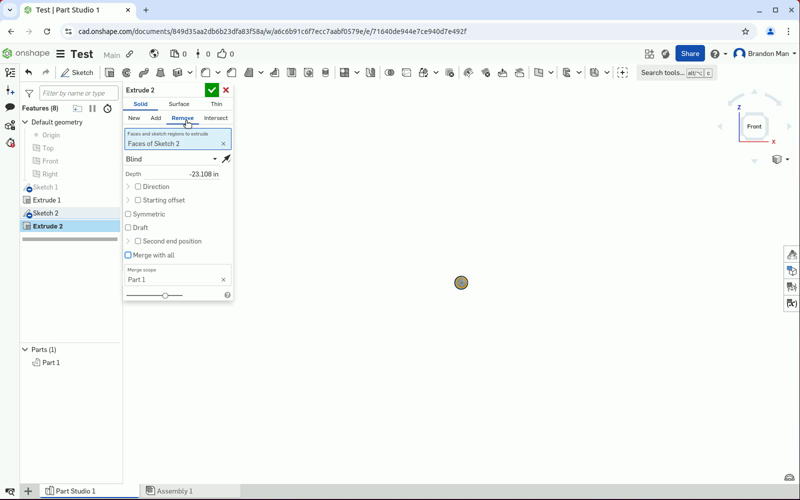
key(space)
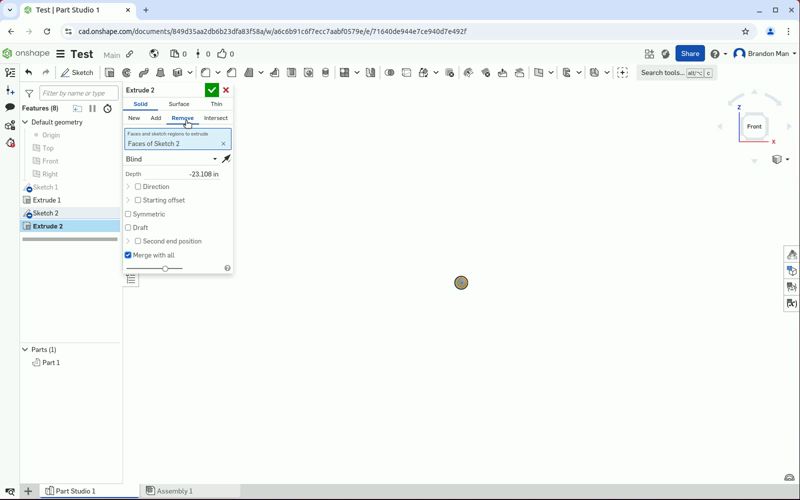
key(enter)
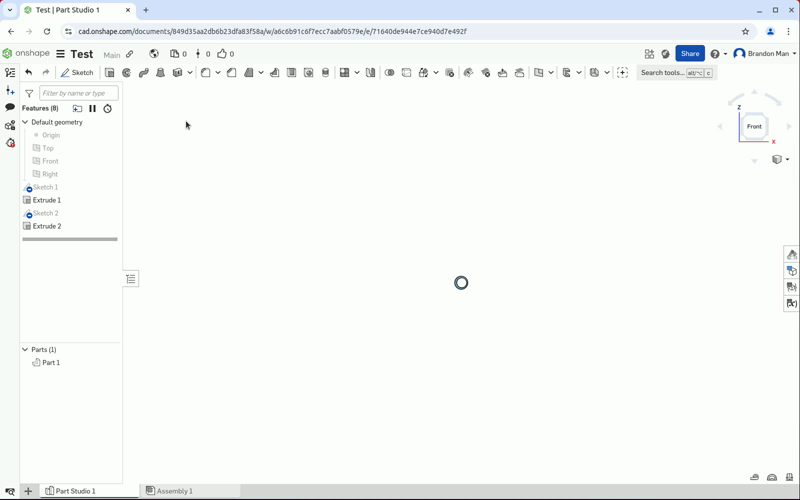
key(shift+h)
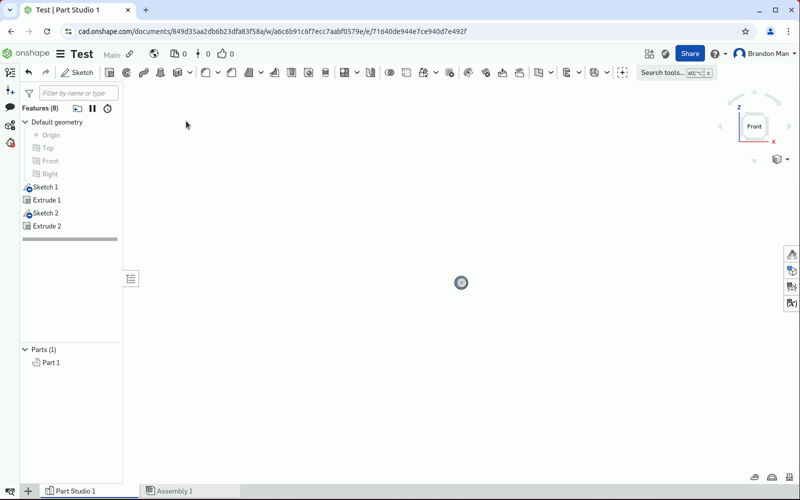
key(shift+h)
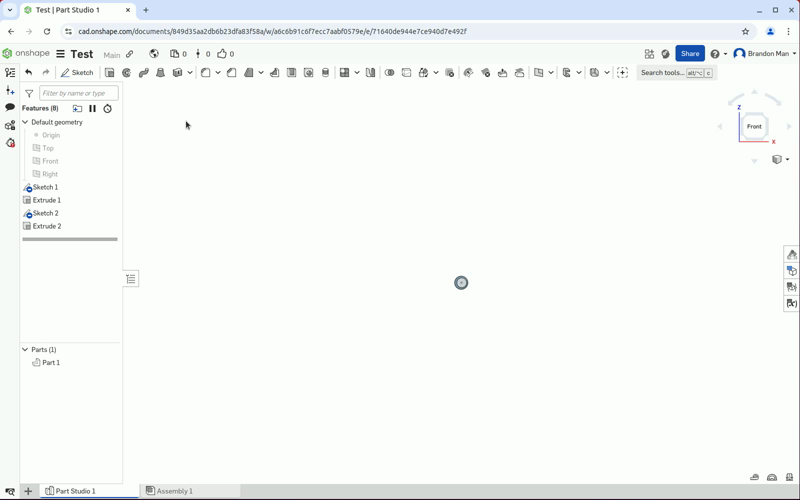
key(shift+7)
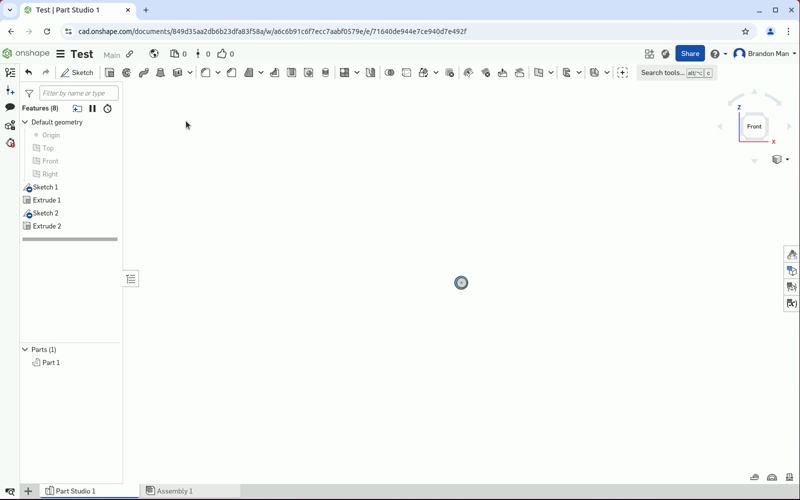
key(left, 2)
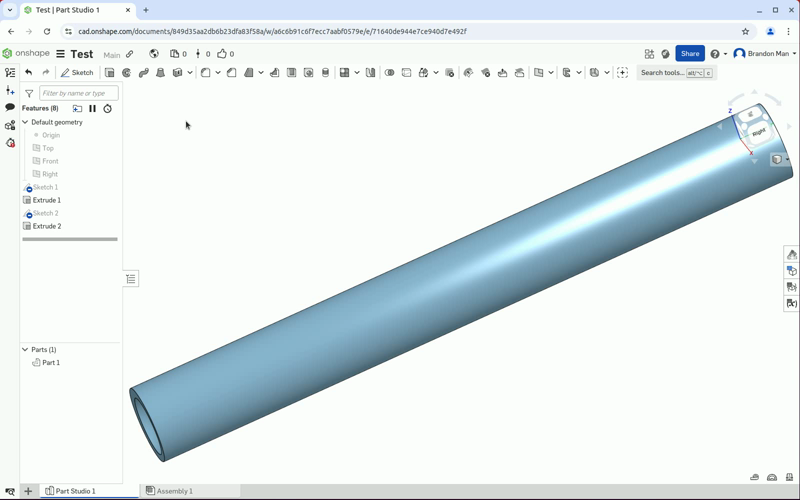
key(down, 2)
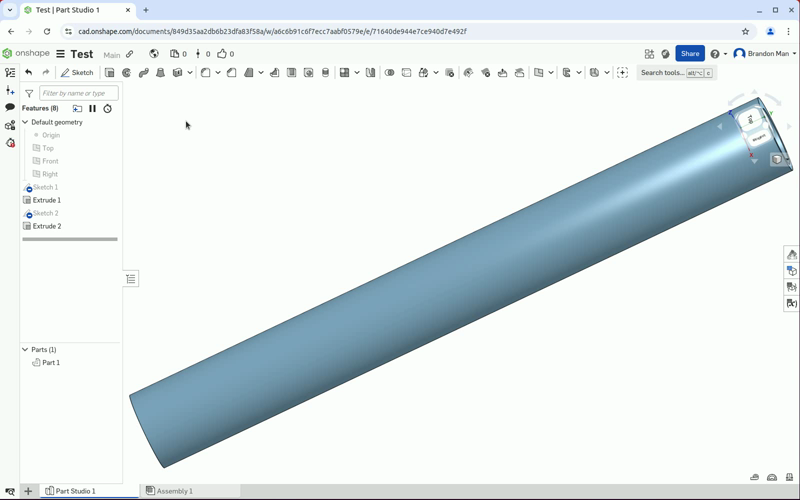
key(up, 2)
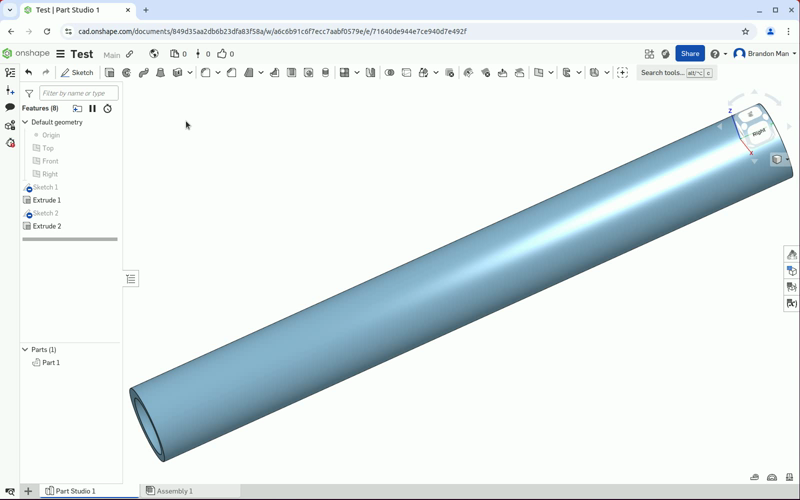
key(right, 2)
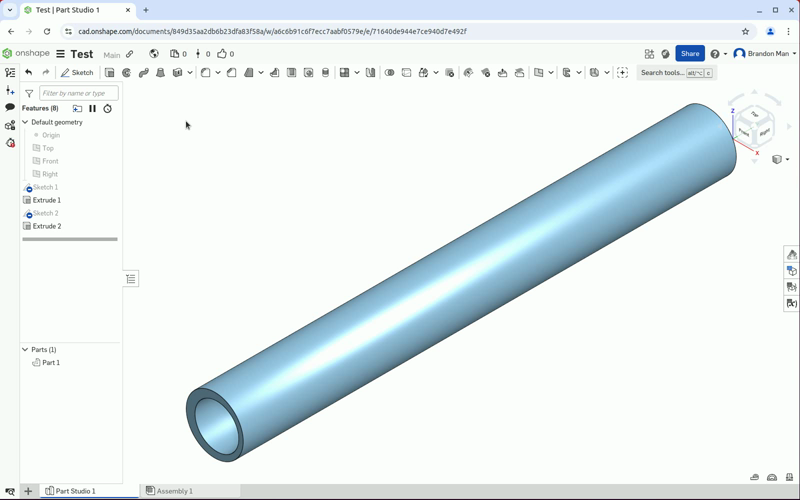
mouse_move(73, 189)
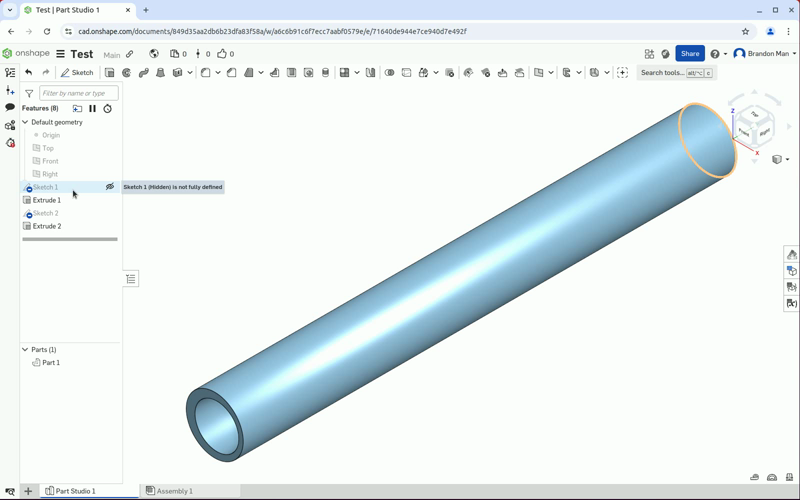
click(73, 189)